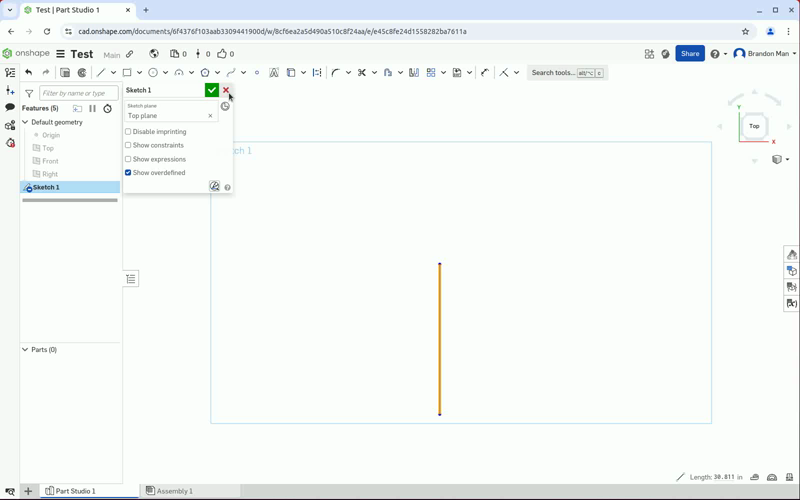
key(shift+h)
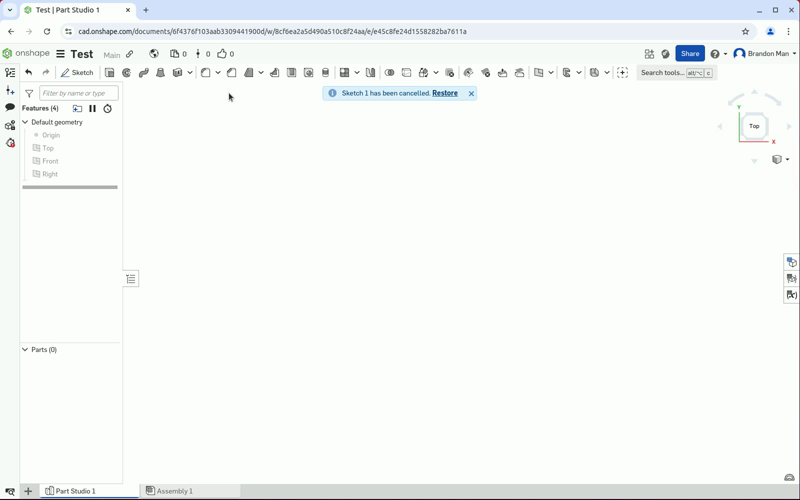
mouse_move(73, 352)
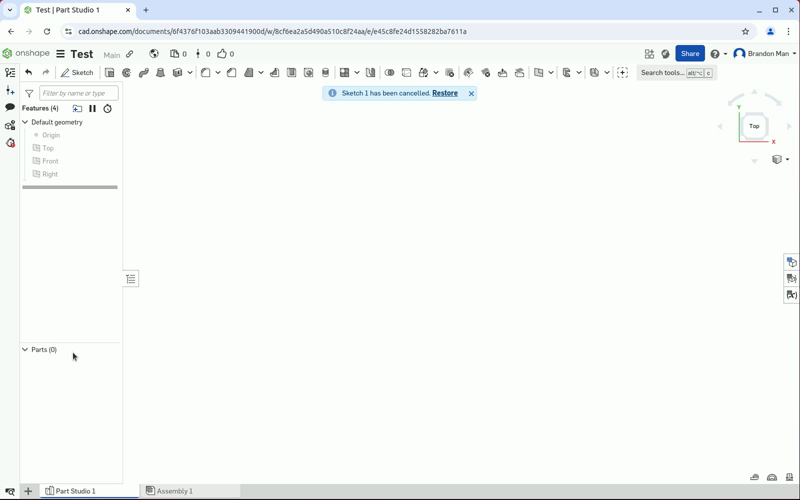
key(y)
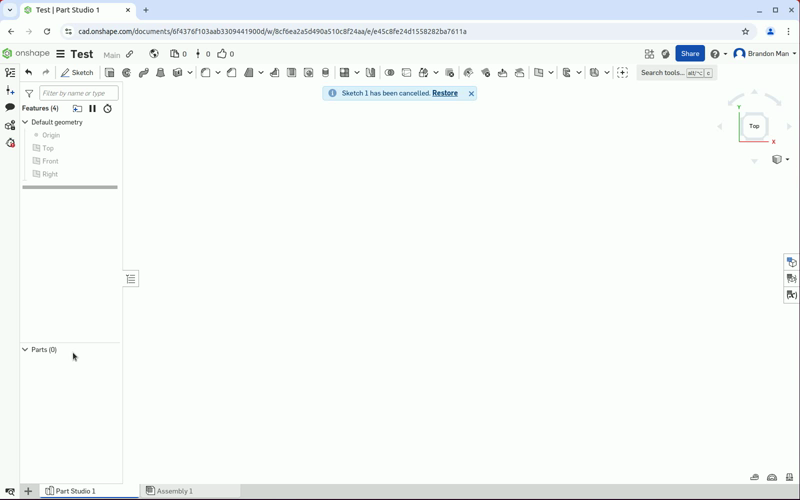
key(shift+p)
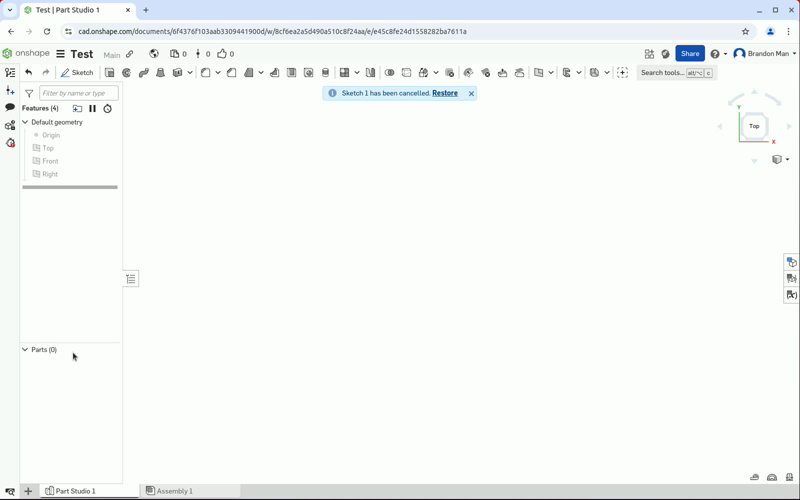
key(space)
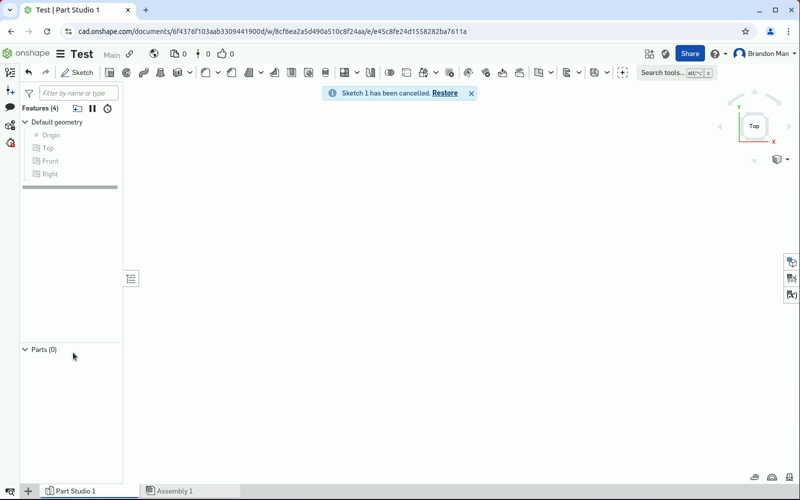
key_down(shift)
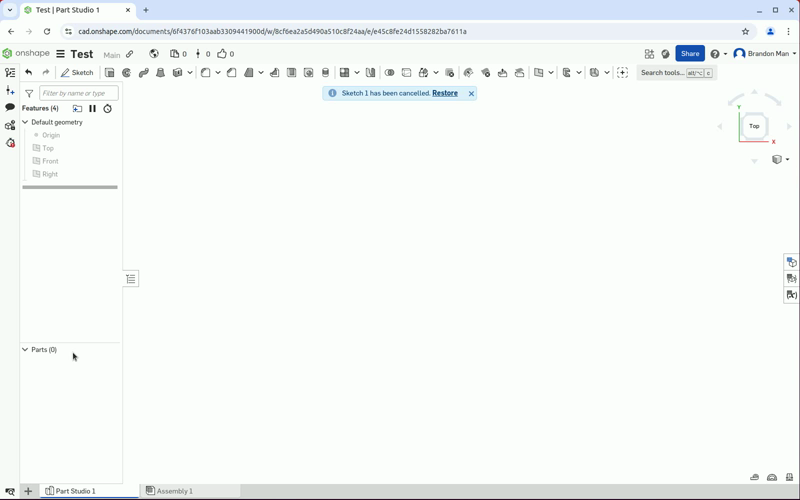
key(up)
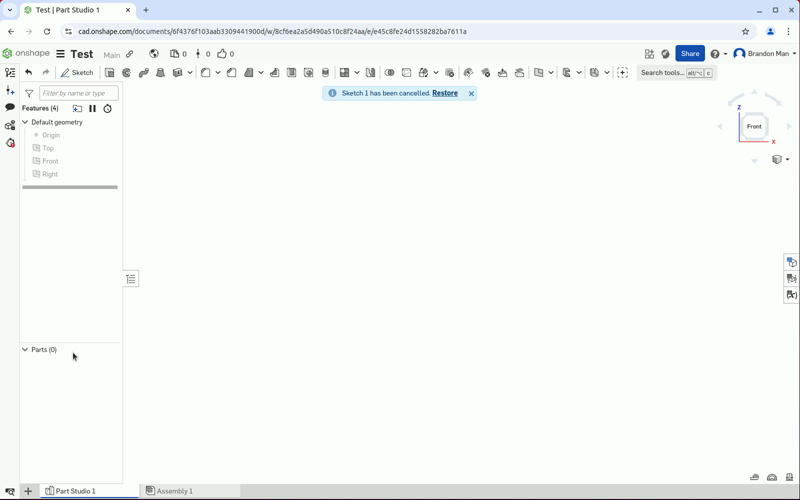
key_up(shift)
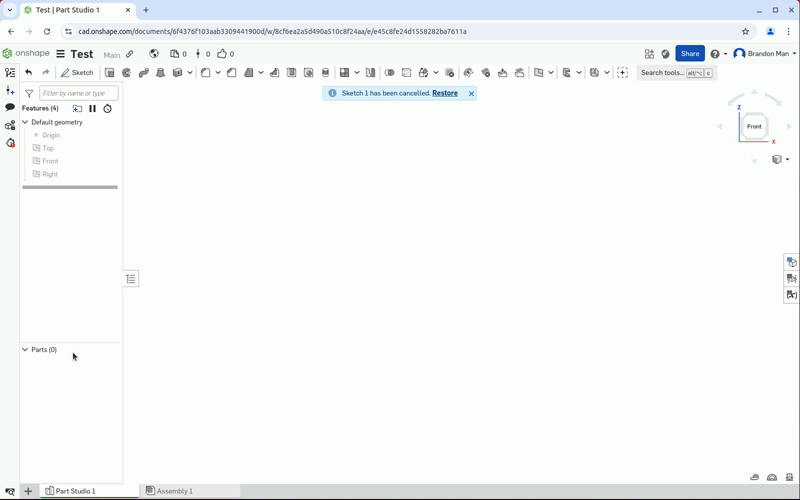
key(space)
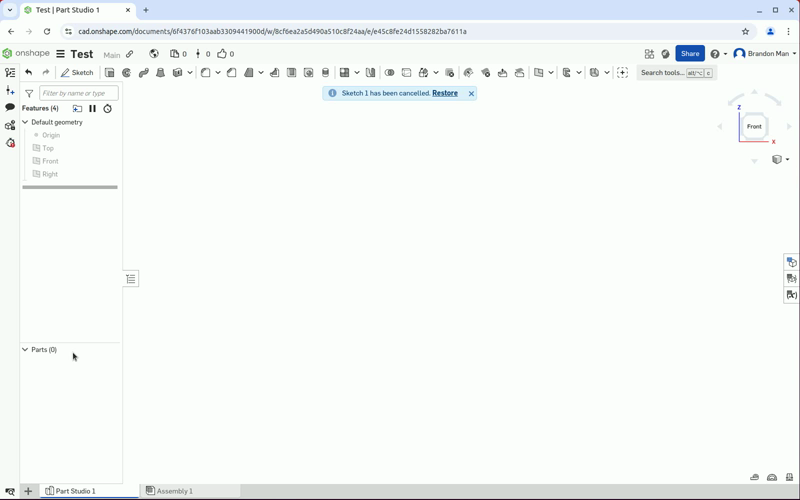
key_down(shift)
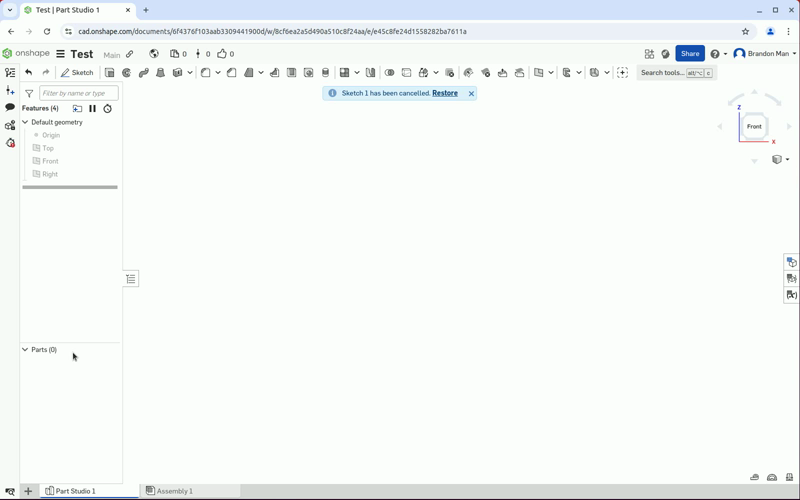
key(left)
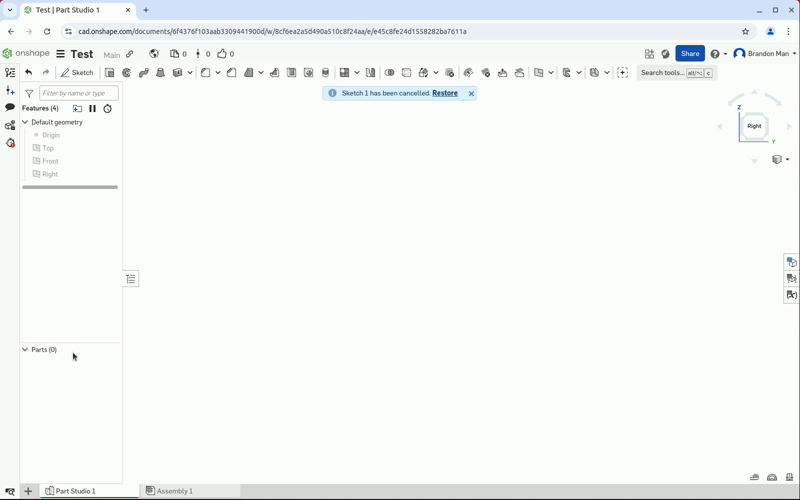
key_up(shift)
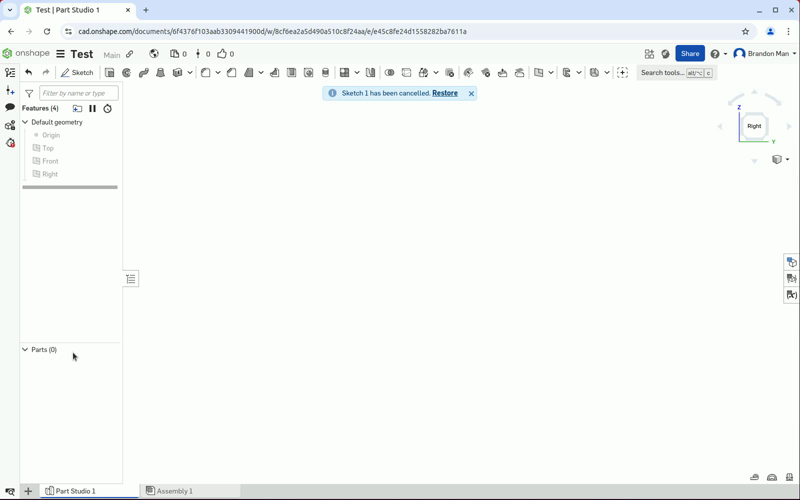
mouse_move(73, 352)
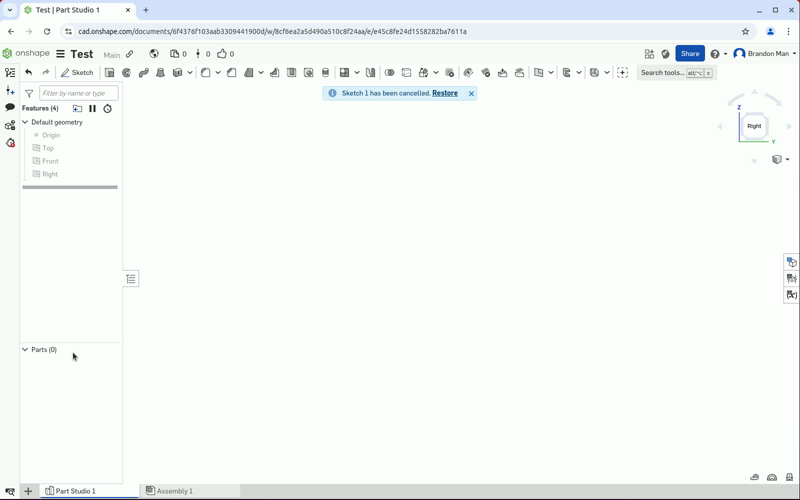
key(shift+y)
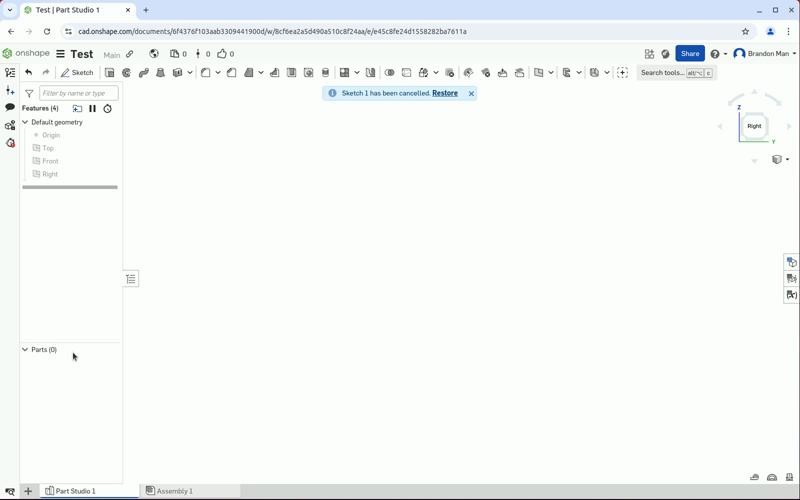
key(shift+s)
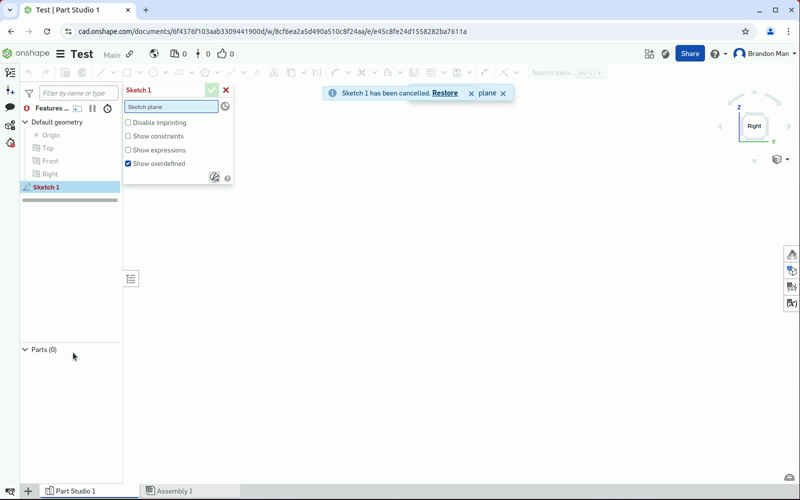
mouse_move(73, 176)
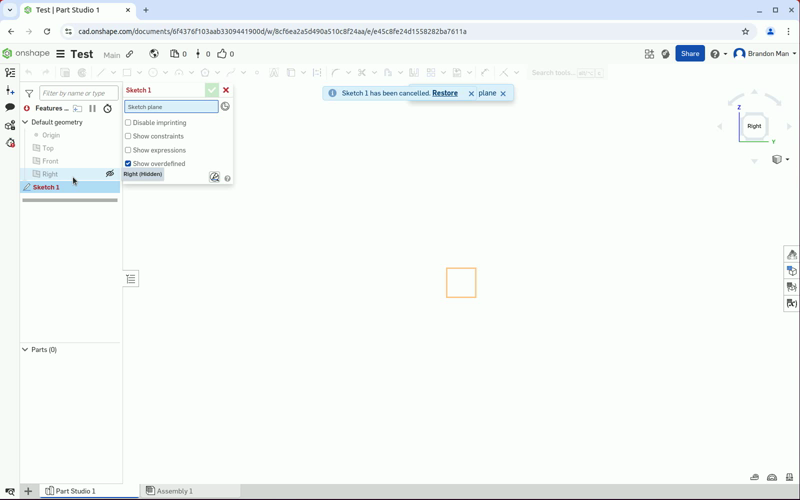
click(73, 176)
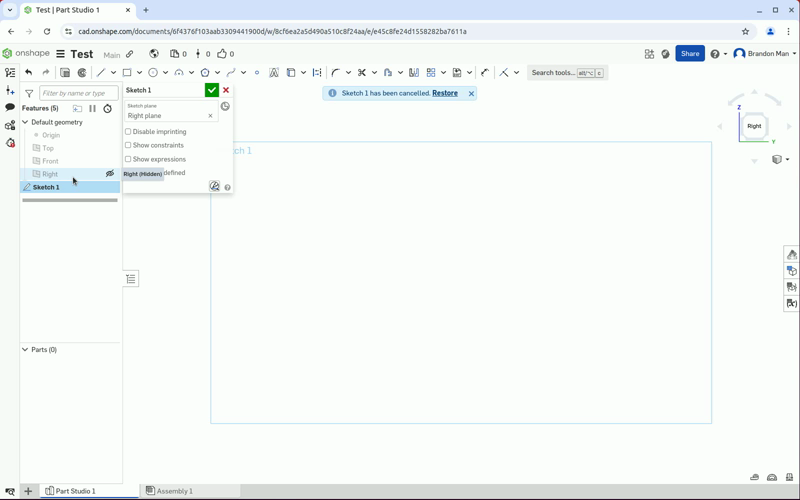
mouse_move(73, 352)
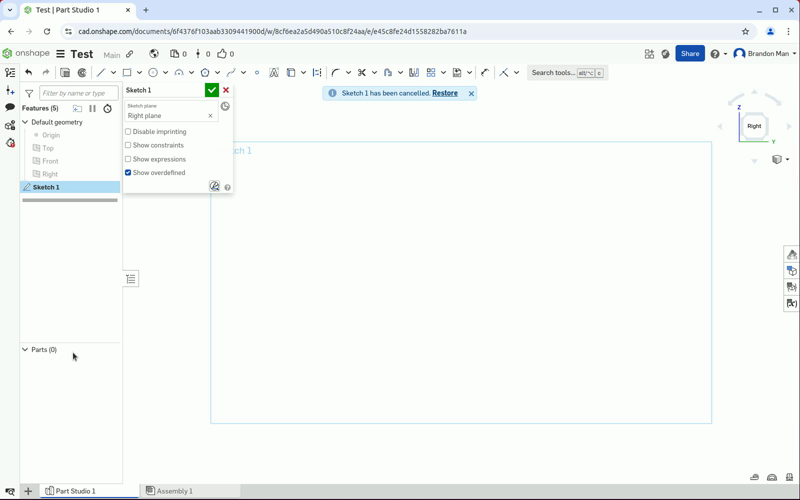
key(y)
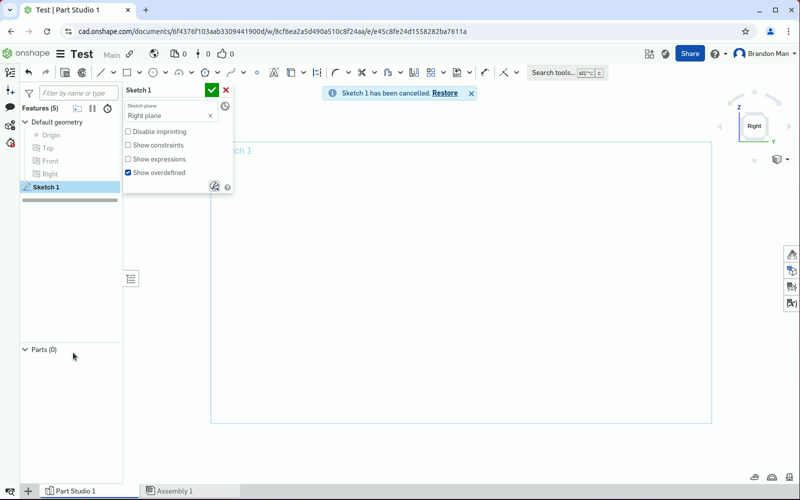
key(l)
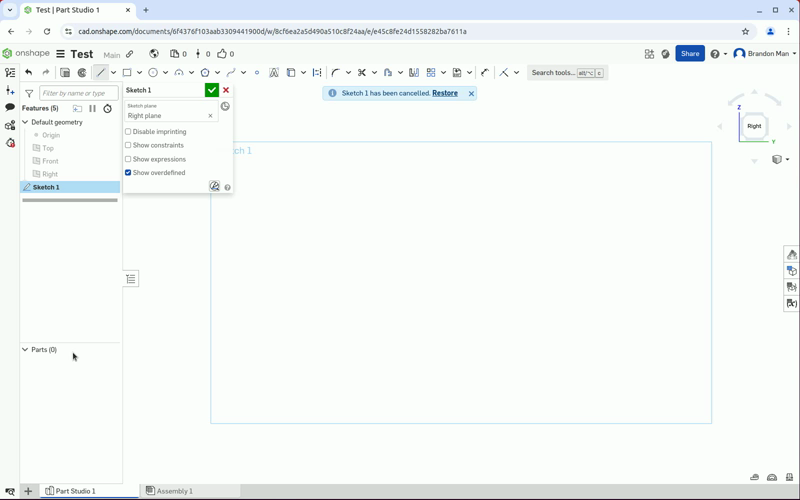
key_down(shift)
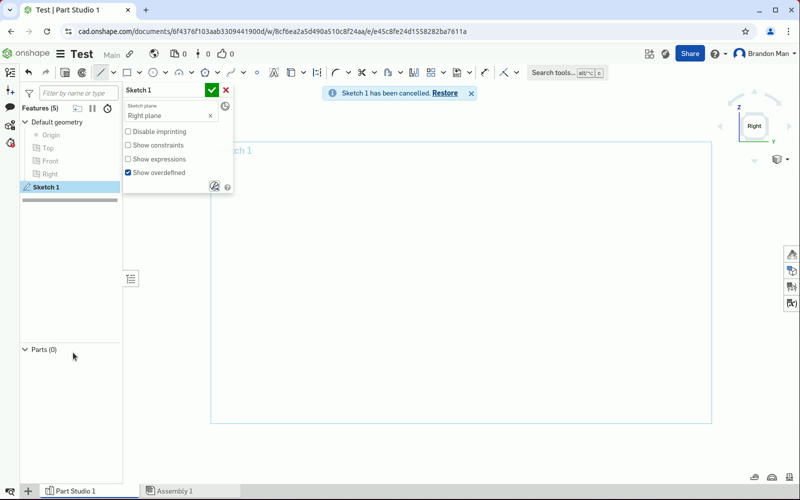
mouse_move(385, 295)
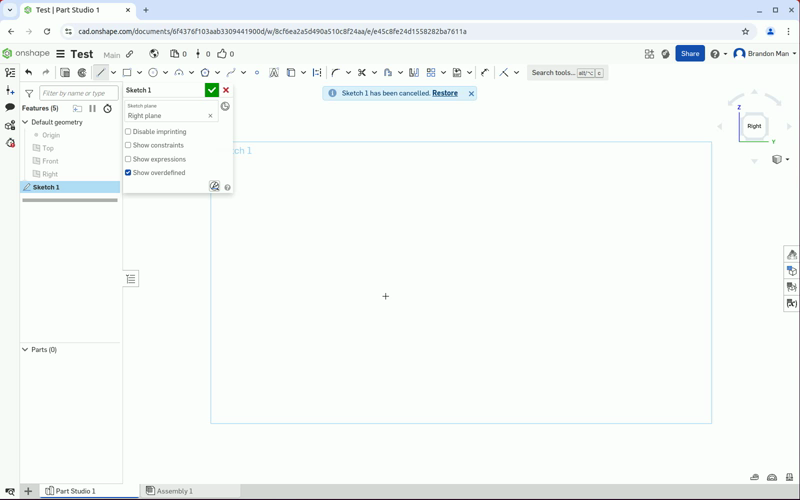
click(385, 295)
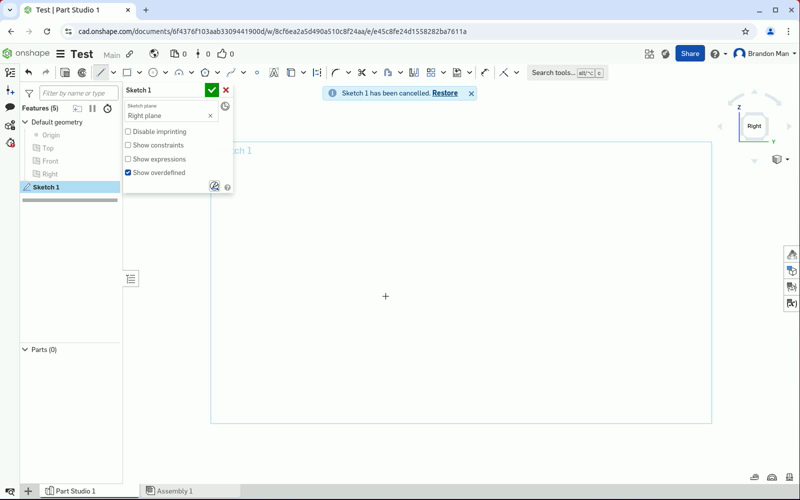
key_up(shift)
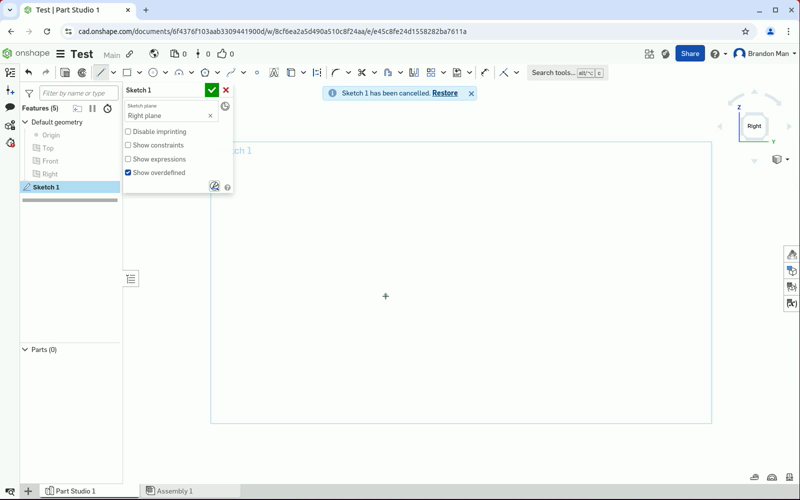
key_down(shift)
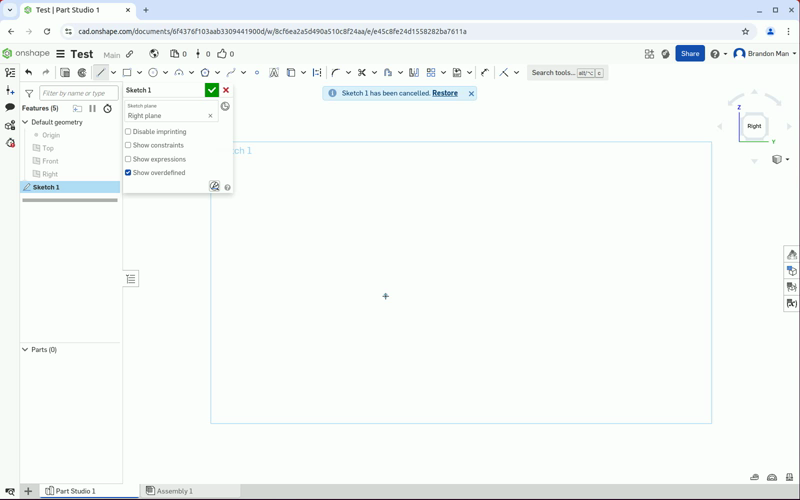
mouse_move(461, 295)
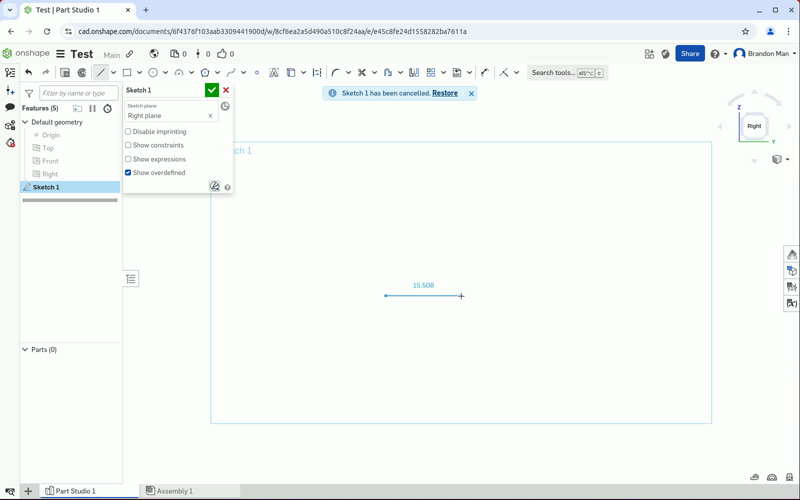
click(461, 295)
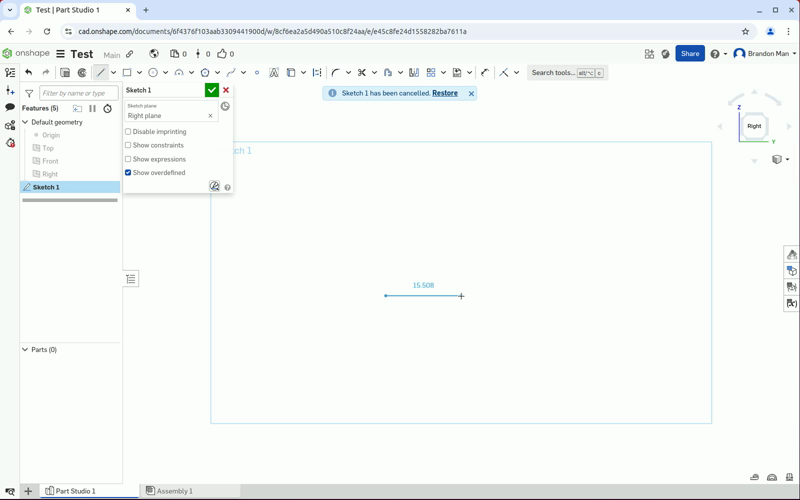
key_up(shift)
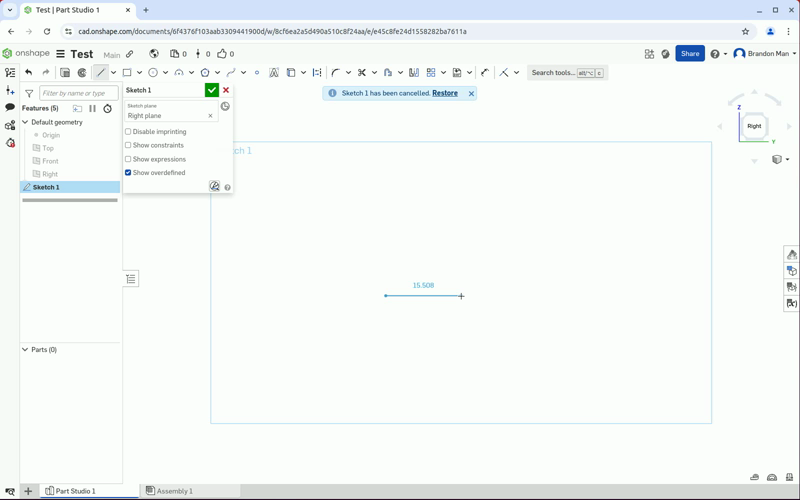
key_down(shift)
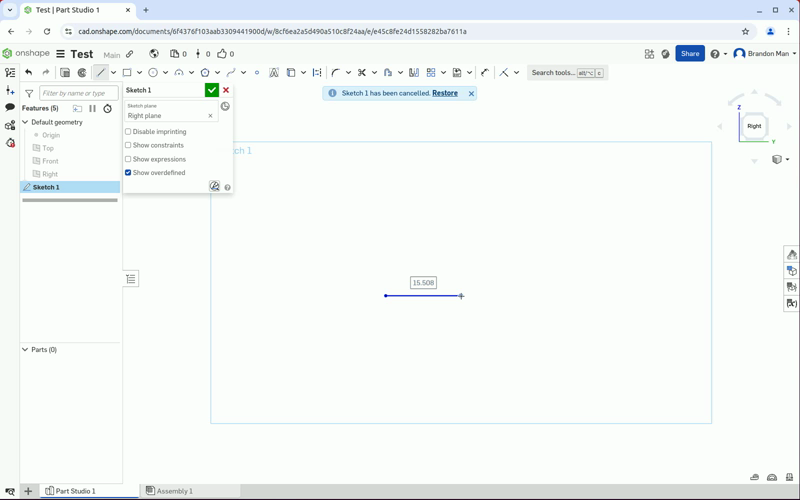
mouse_move(461, 220)
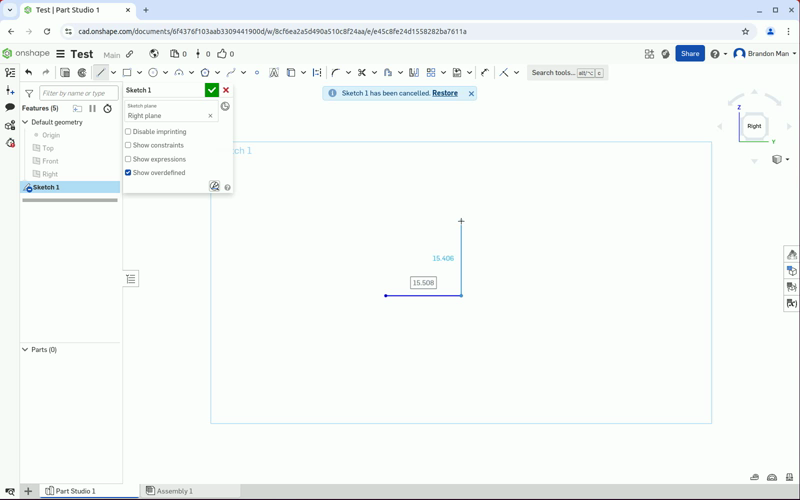
click(461, 220)
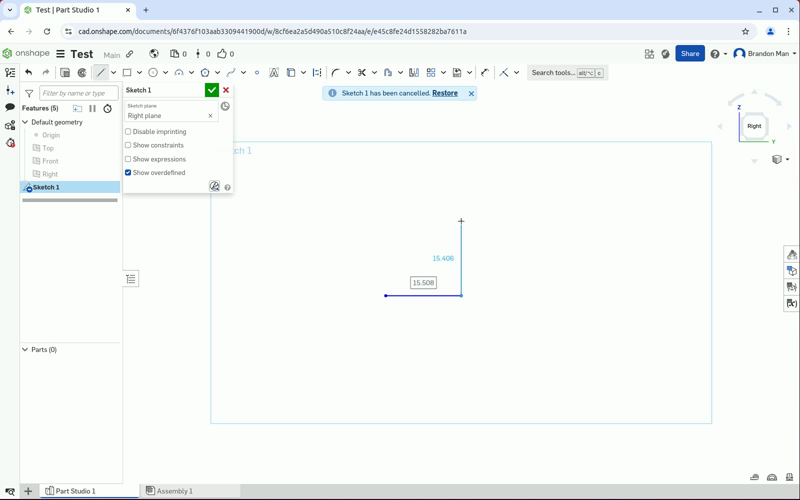
key_up(shift)
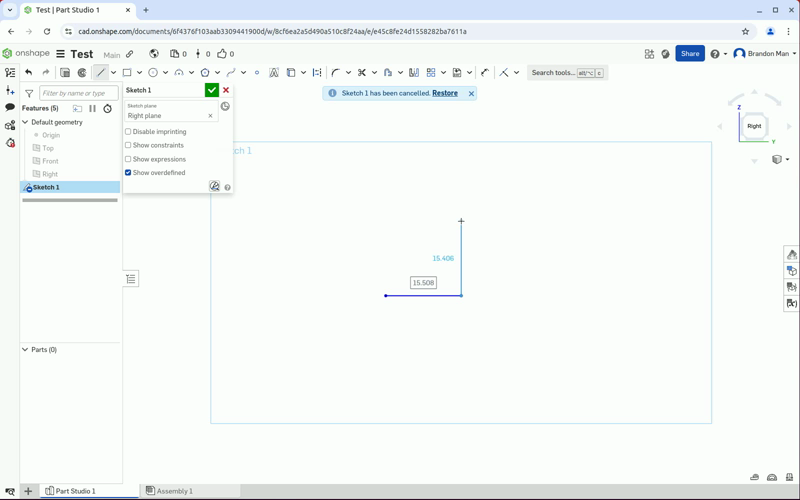
key_down(shift)
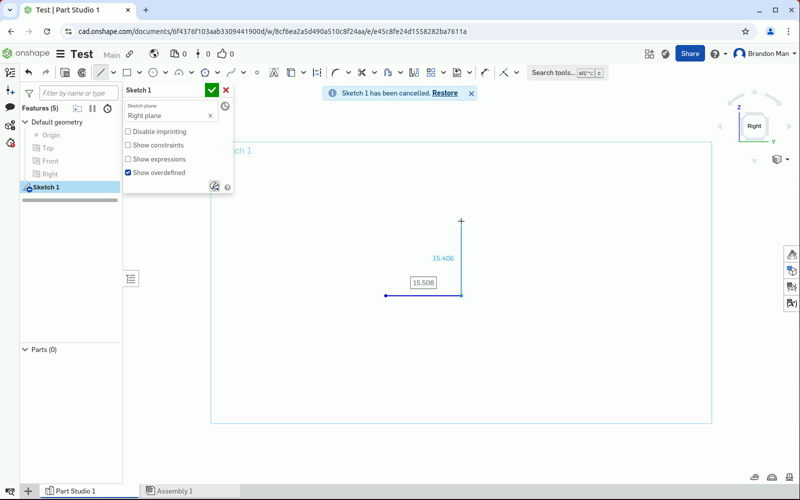
mouse_move(385, 220)
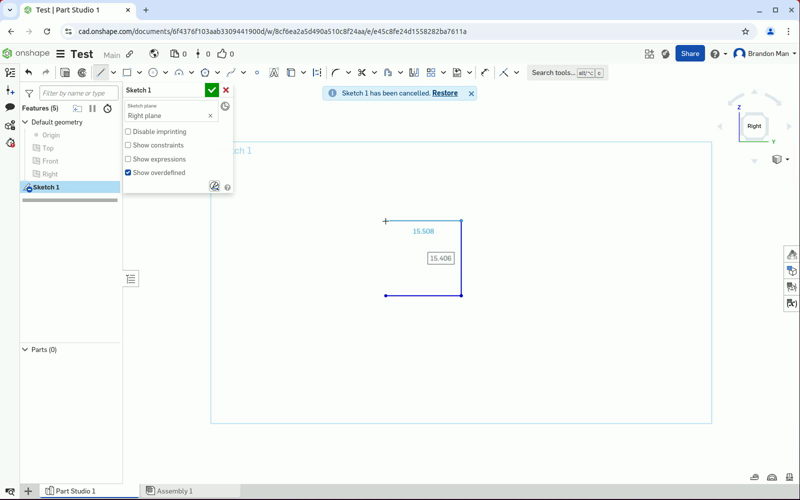
click(385, 220)
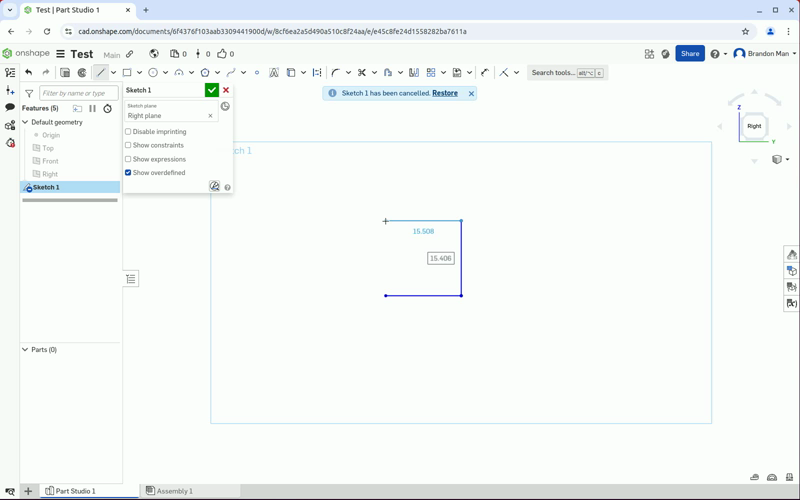
key_up(shift)
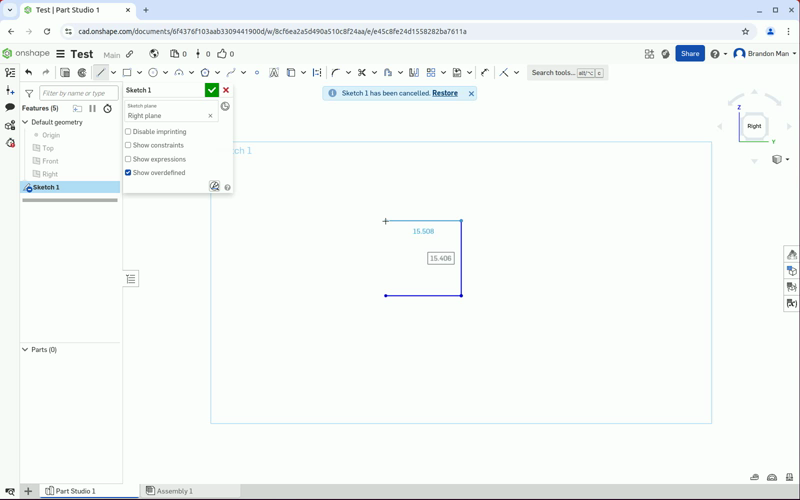
key(esc)
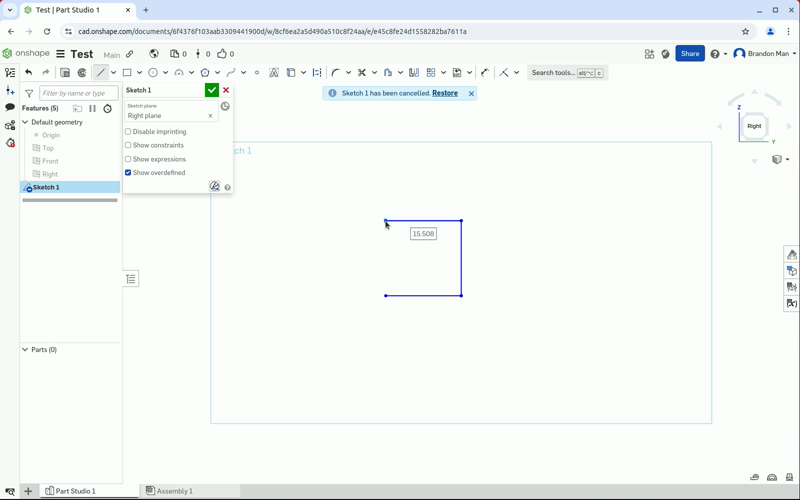
key(a)
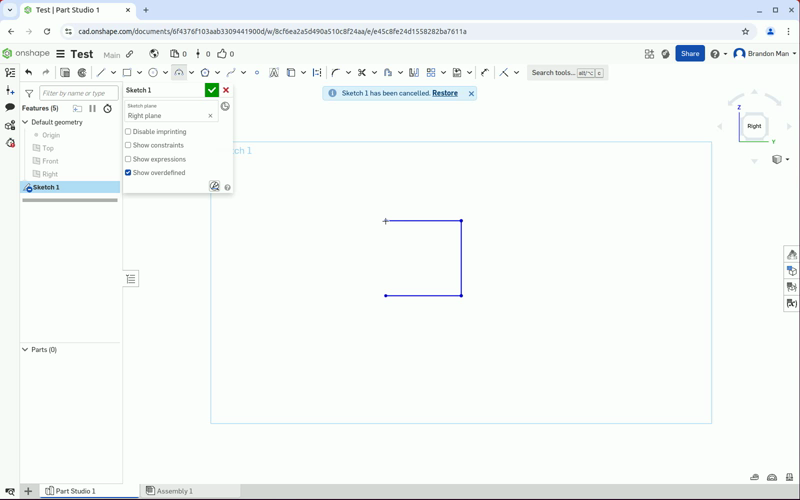
mouse_move(385, 220)
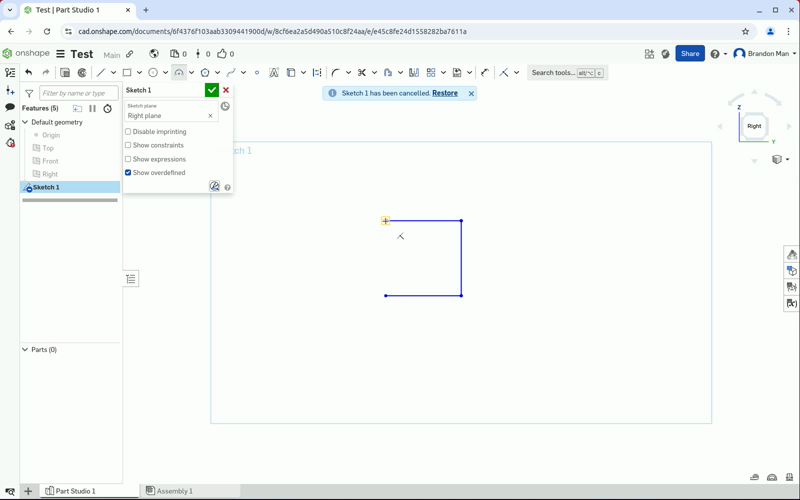
click(385, 220)
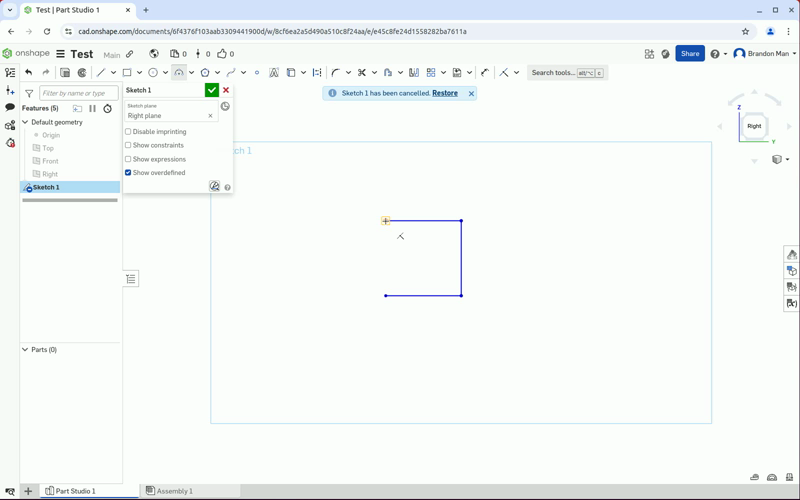
mouse_move(385, 295)
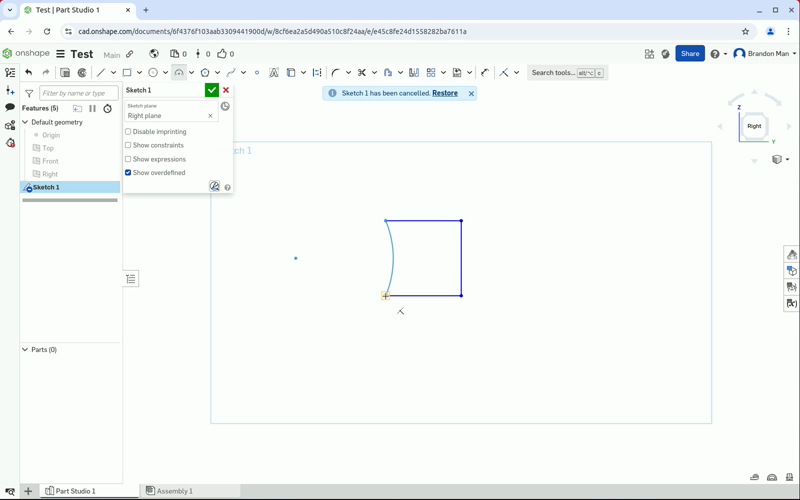
click(385, 295)
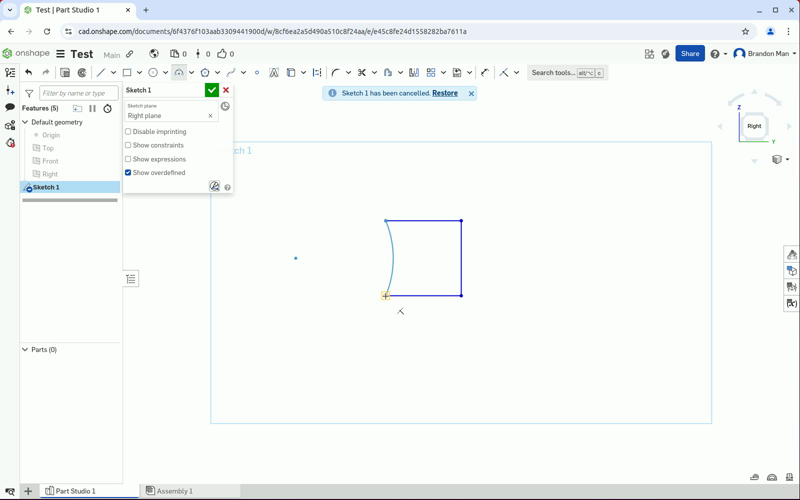
key_down(shift)
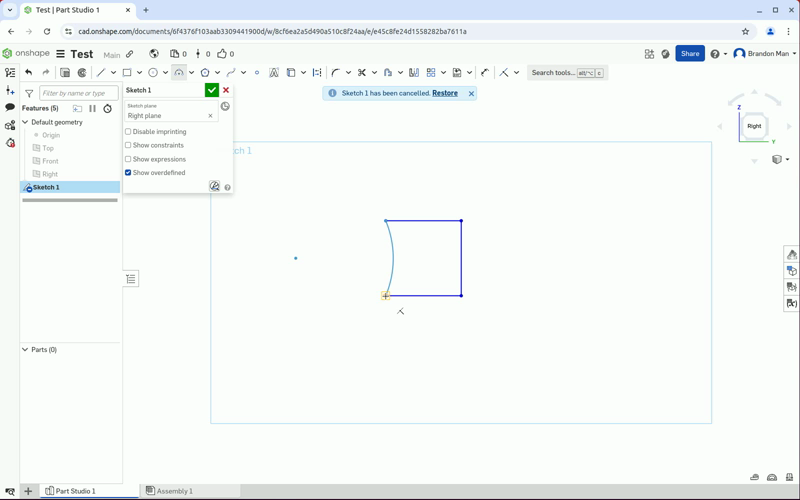
mouse_move(423, 258)
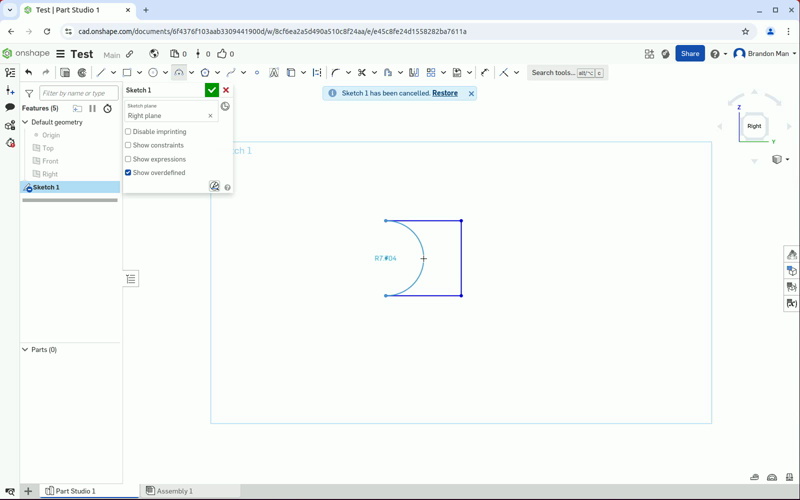
click(423, 258)
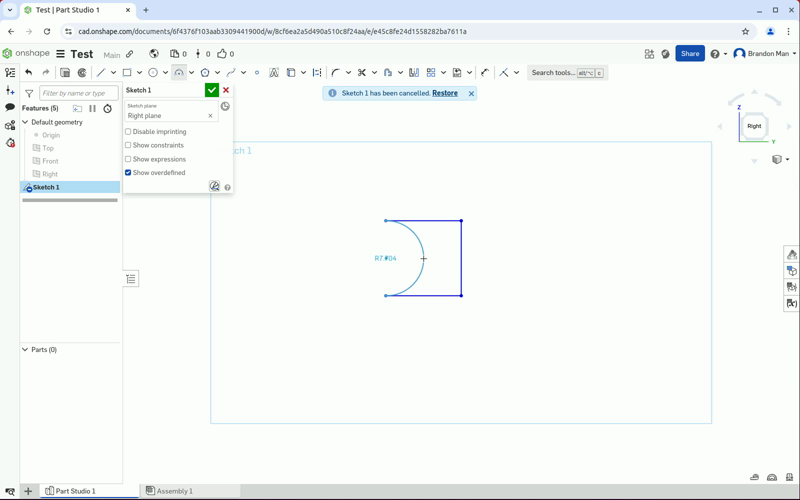
key_up(shift)
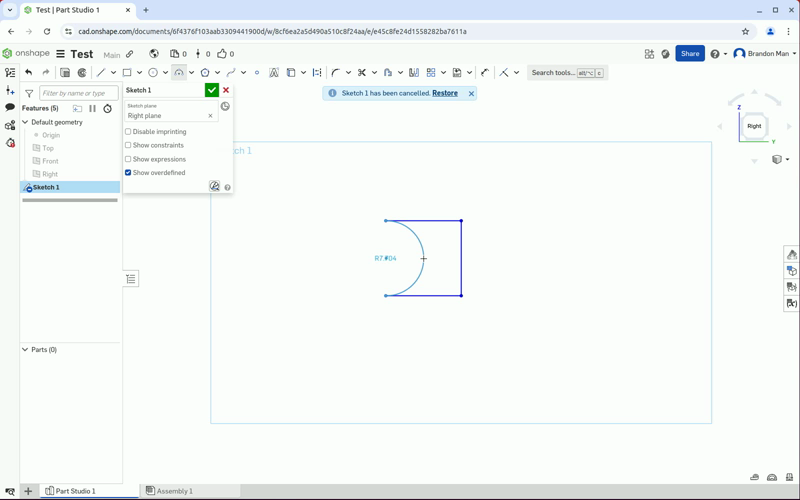
key(esc)
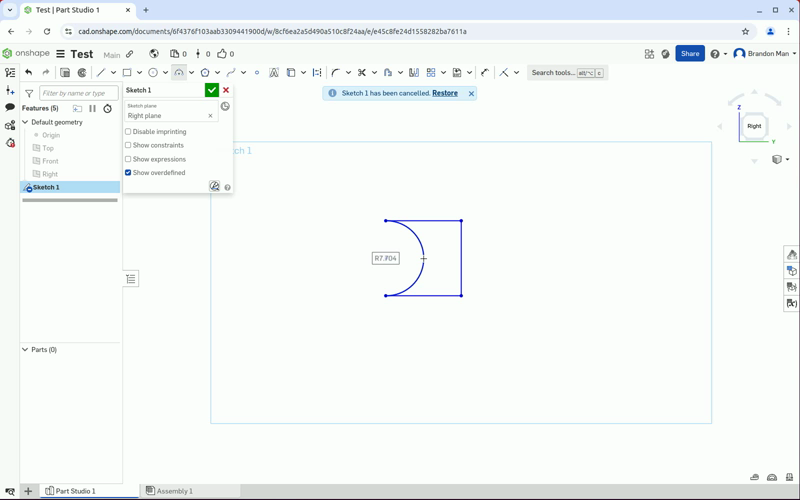
mouse_move(429, 229)
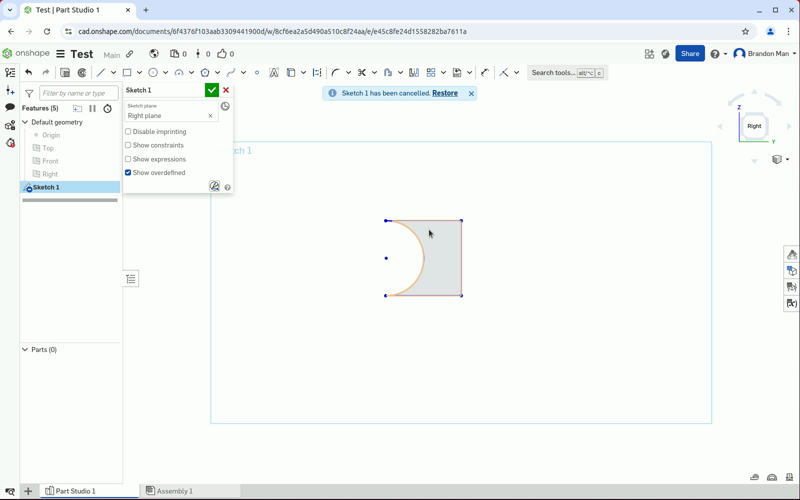
scroll(6)
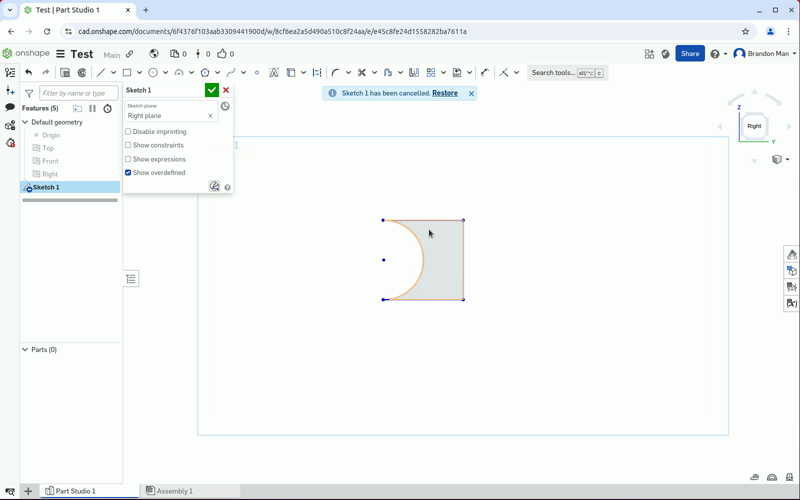
scroll(6)
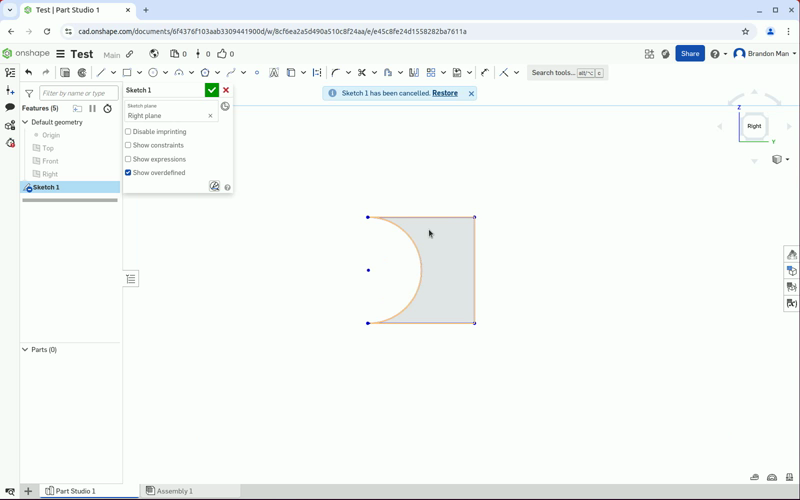
scroll(6)
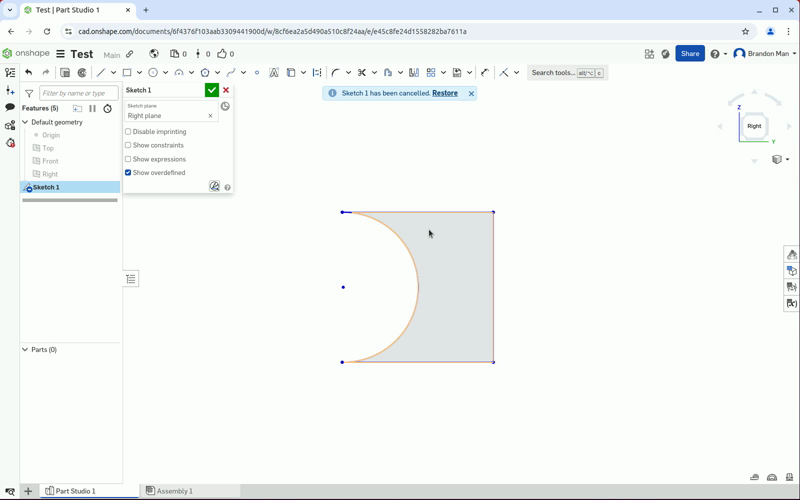
scroll(6)
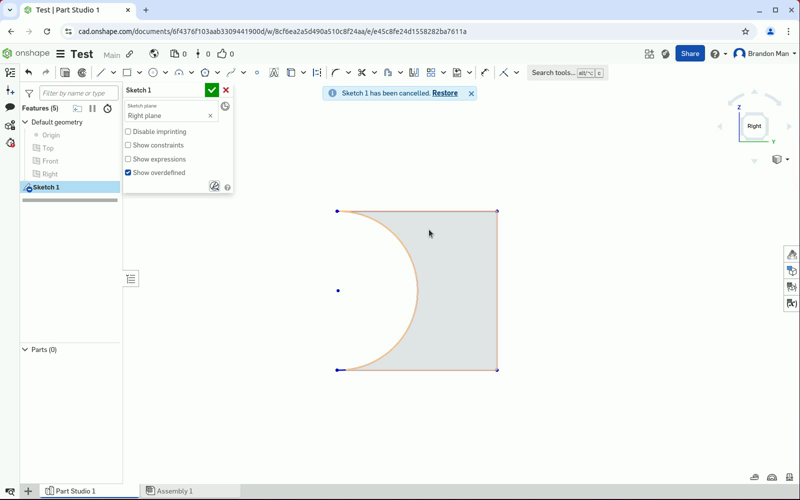
scroll(6)
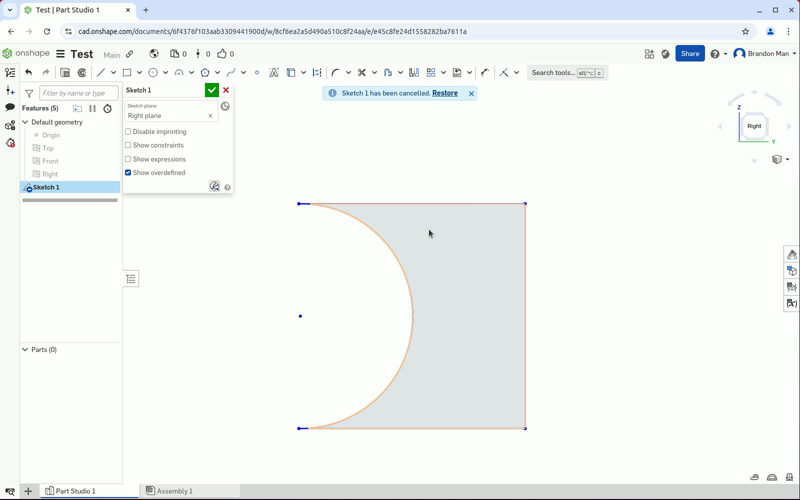
scroll(6)
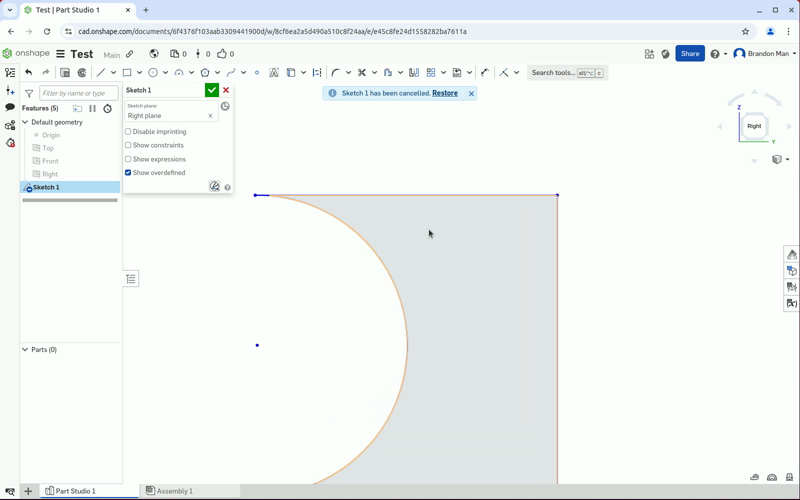
scroll(6)
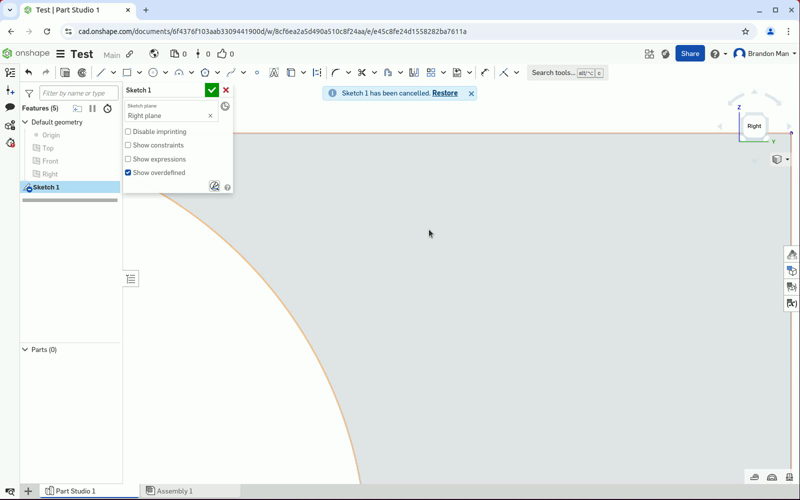
click(429, 229)
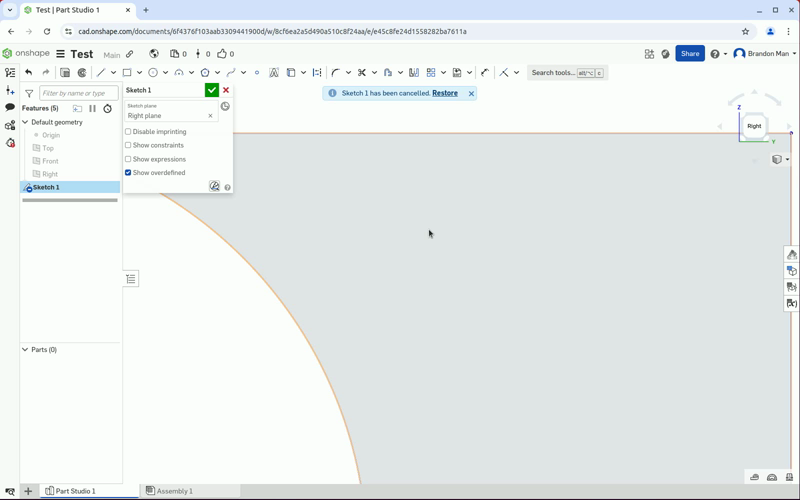
scroll(-6)
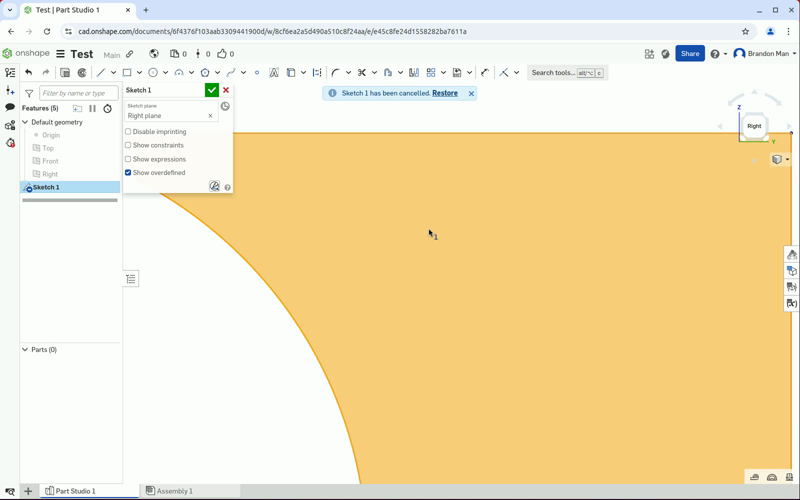
scroll(-6)
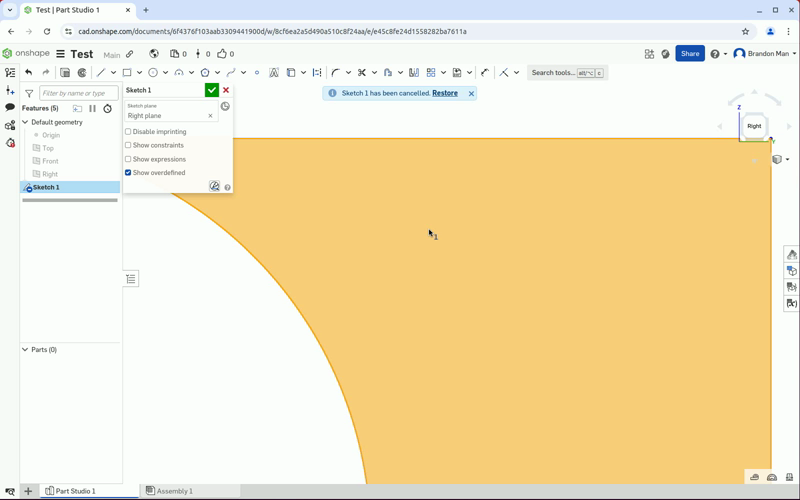
scroll(-6)
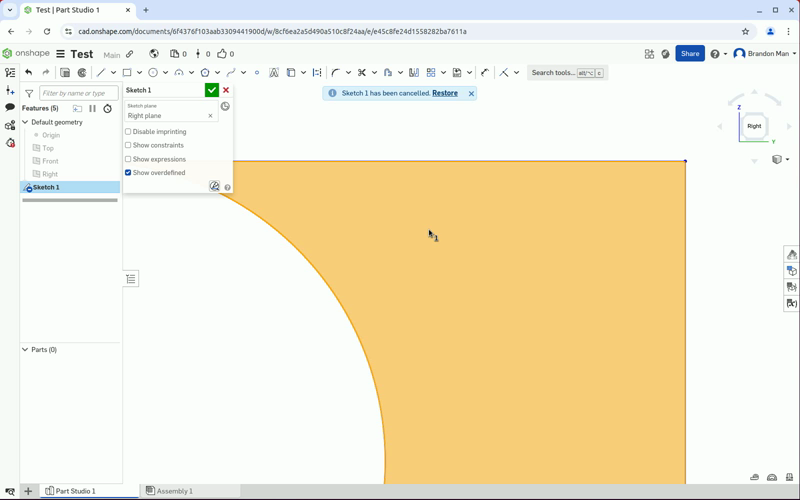
scroll(-6)
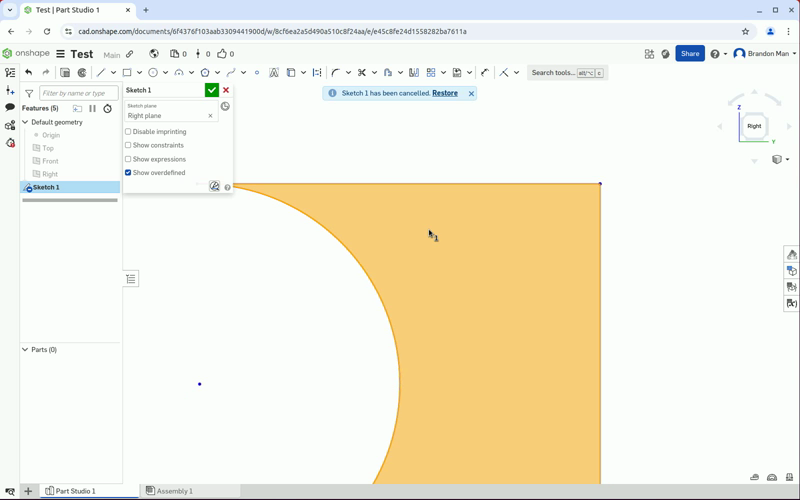
scroll(-6)
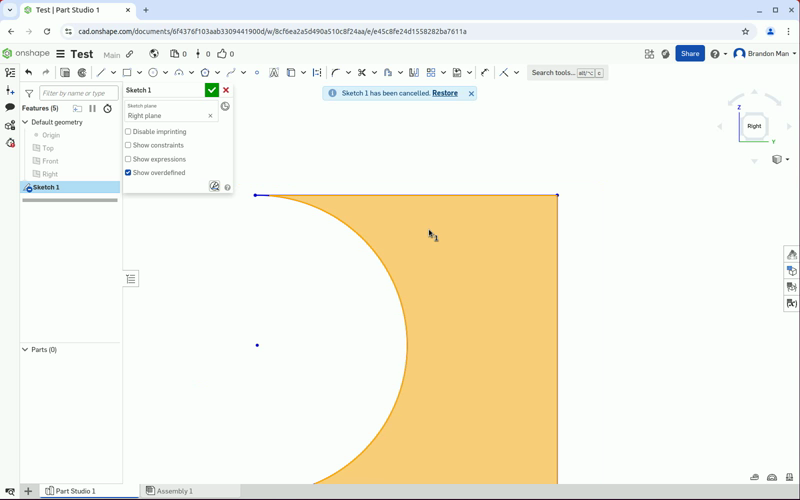
scroll(-6)
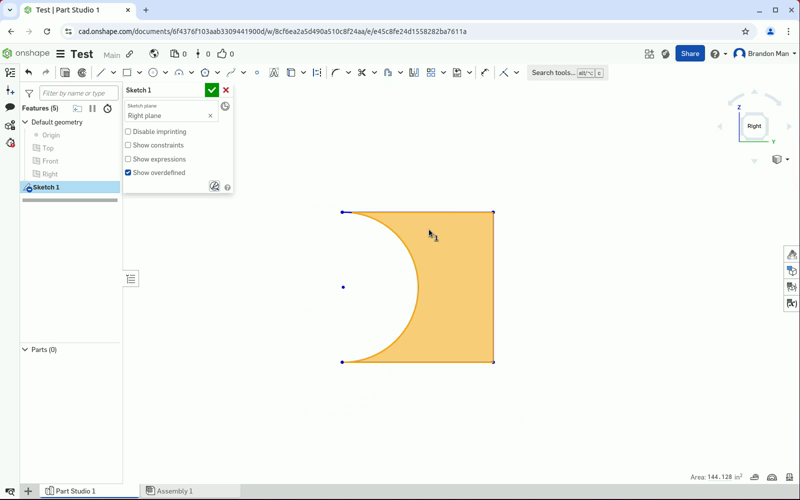
scroll(-6)
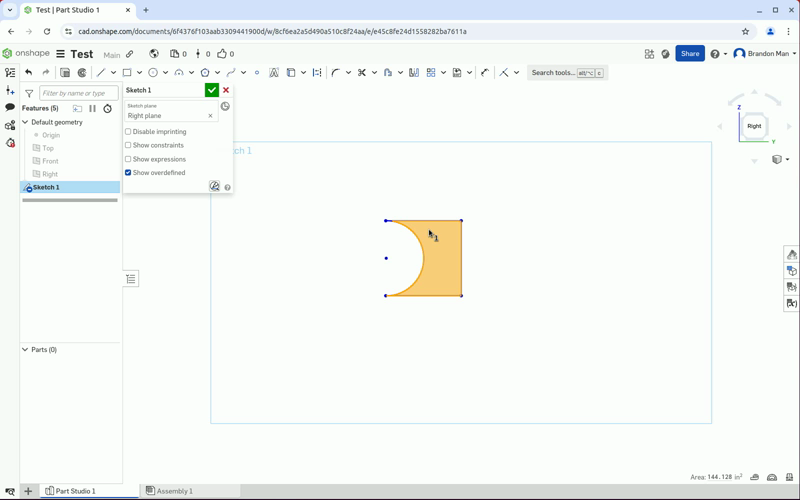
mouse_move(73, 352)
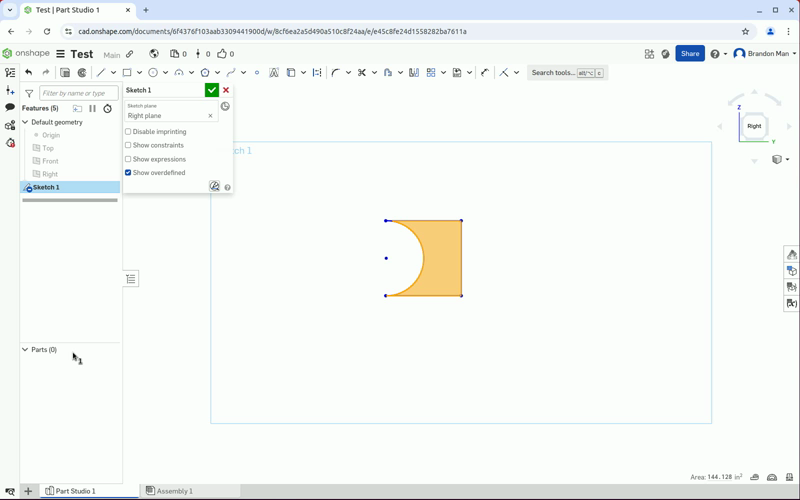
key(shift+y)
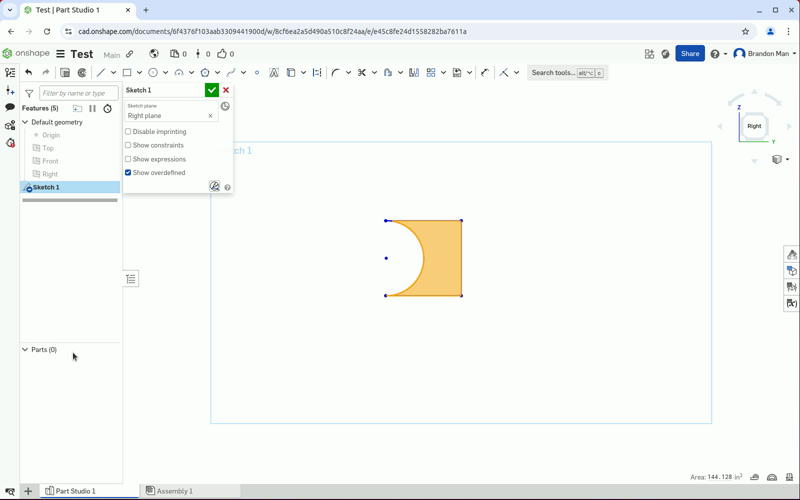
key(shift+e)
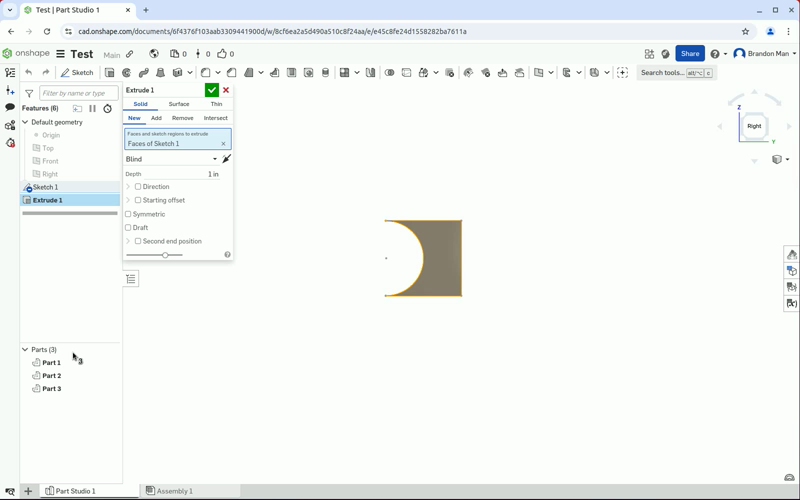
mouse_move(143, 106)
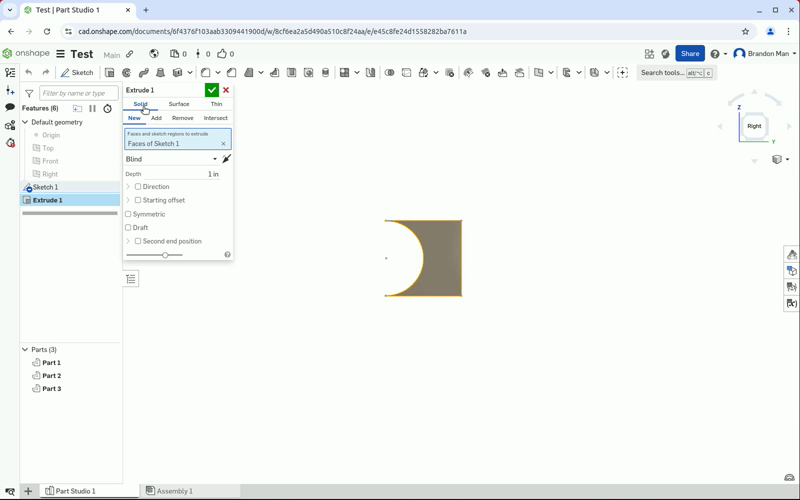
click(143, 106)
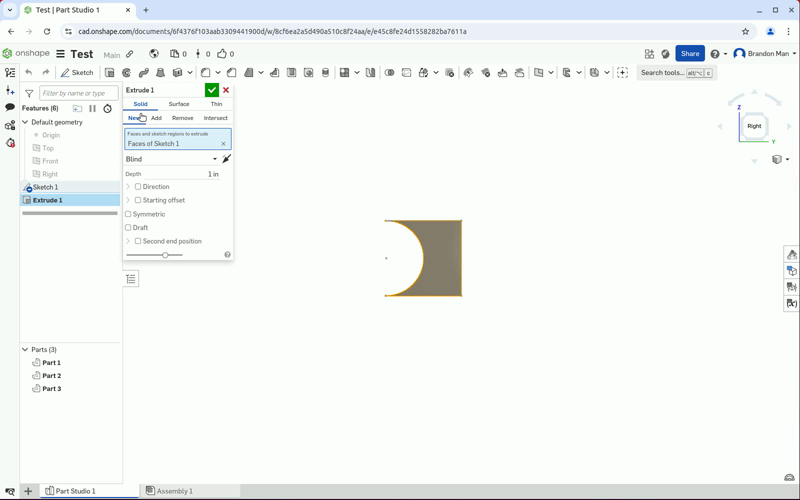
mouse_move(137, 120)
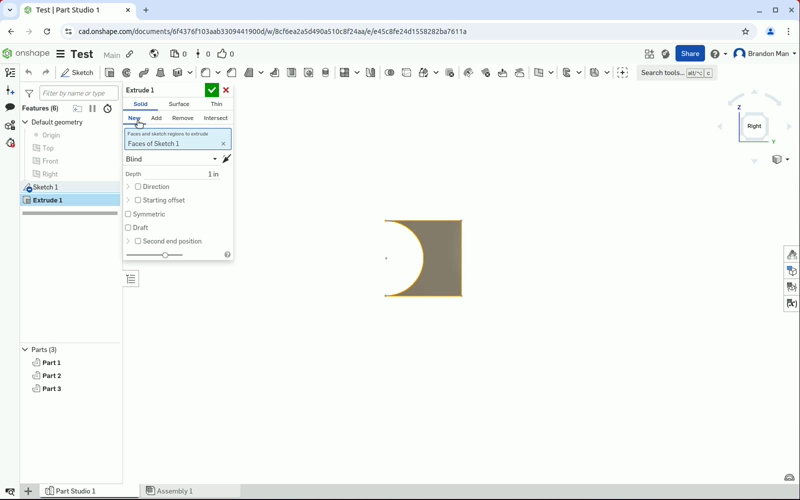
click(137, 120)
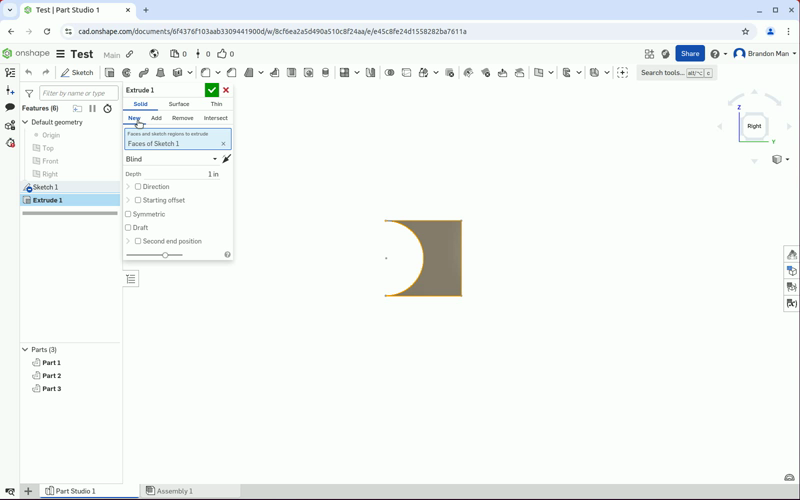
key(tab, 4)
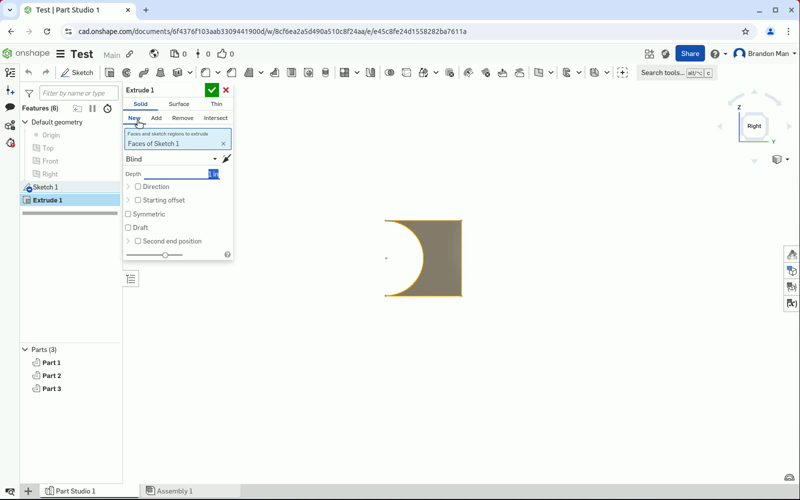
text(3.851)
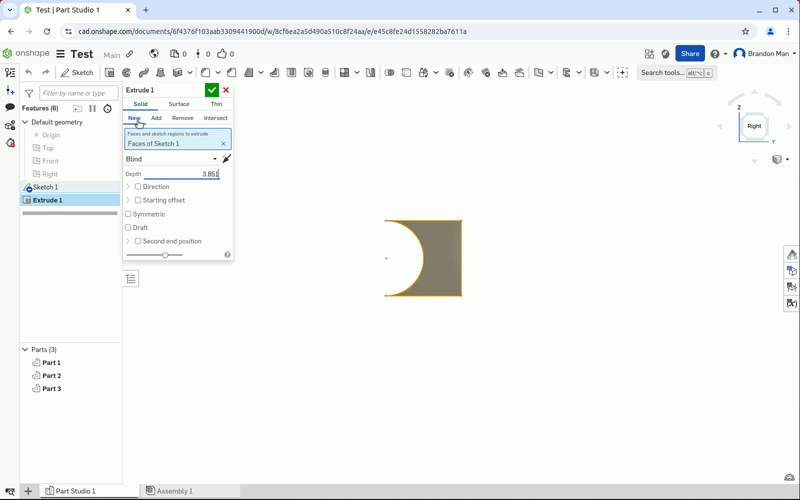
key(enter)
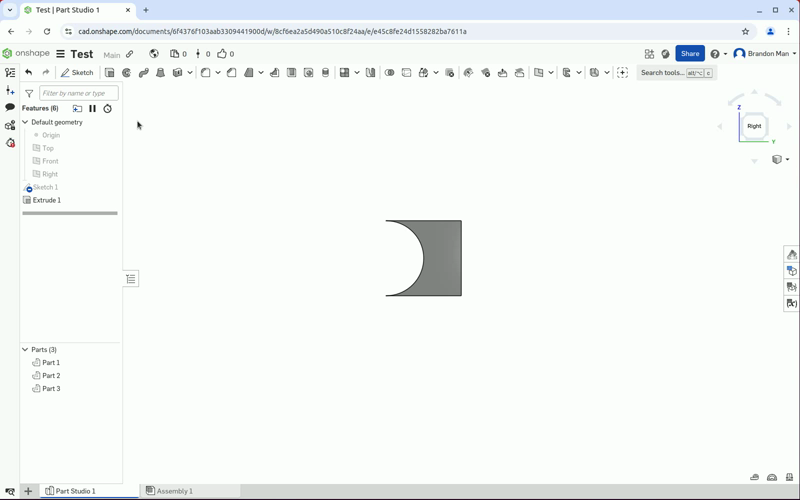
key(shift+h)
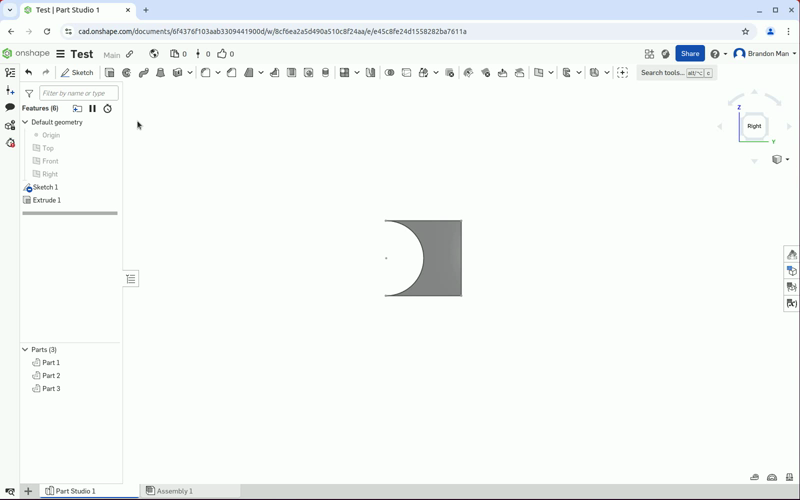
key(shift+h)
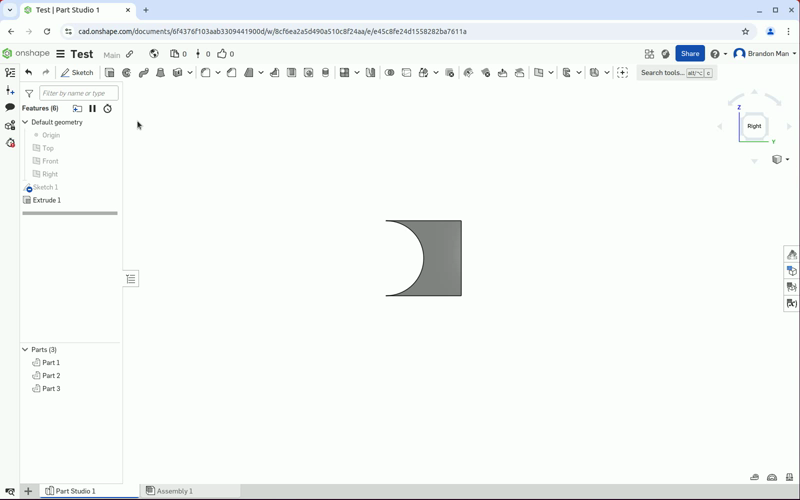
mouse_move(73, 189)
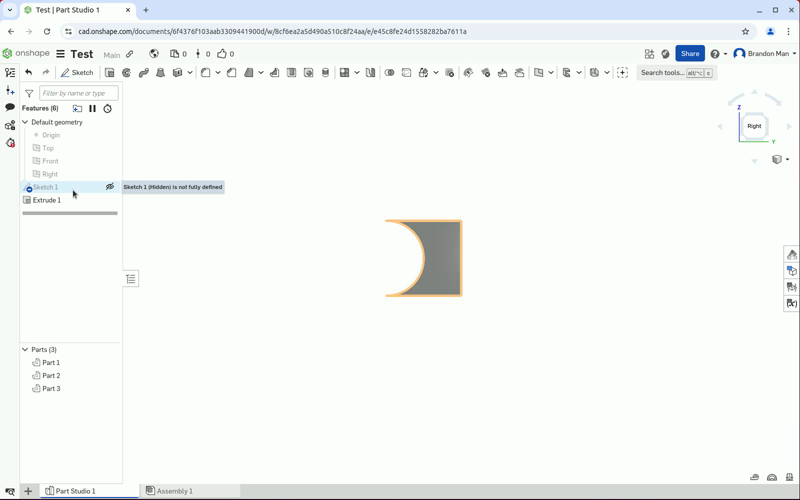
click(73, 189)
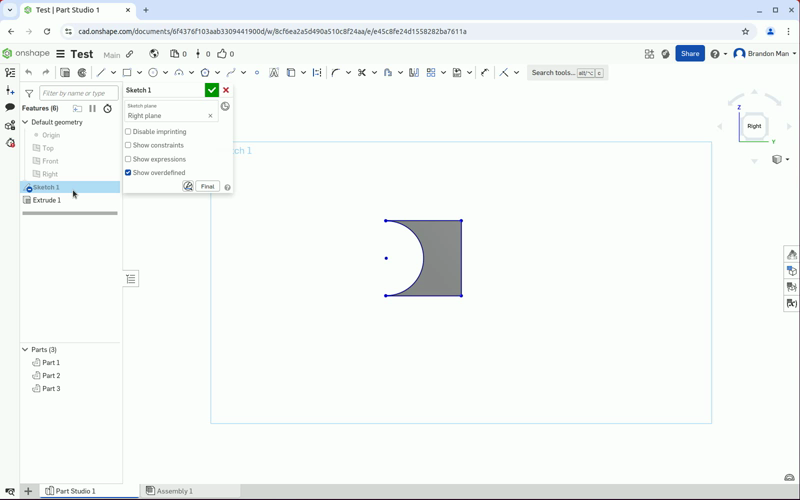
mouse_move(229, 92)
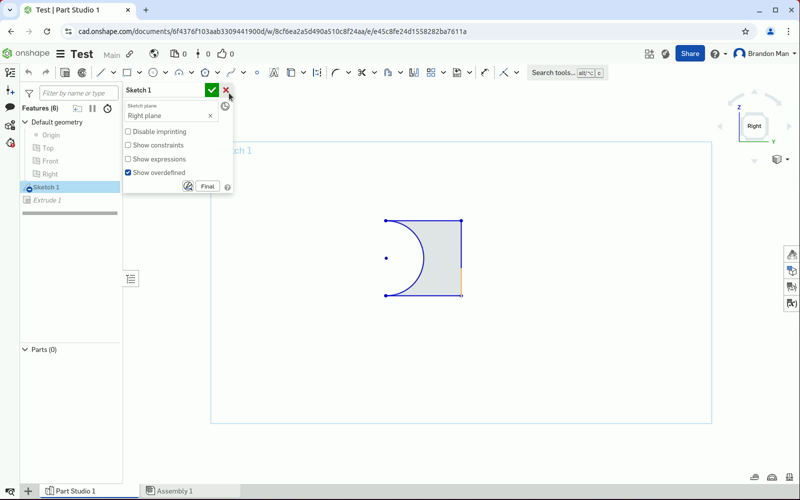
click(229, 92)
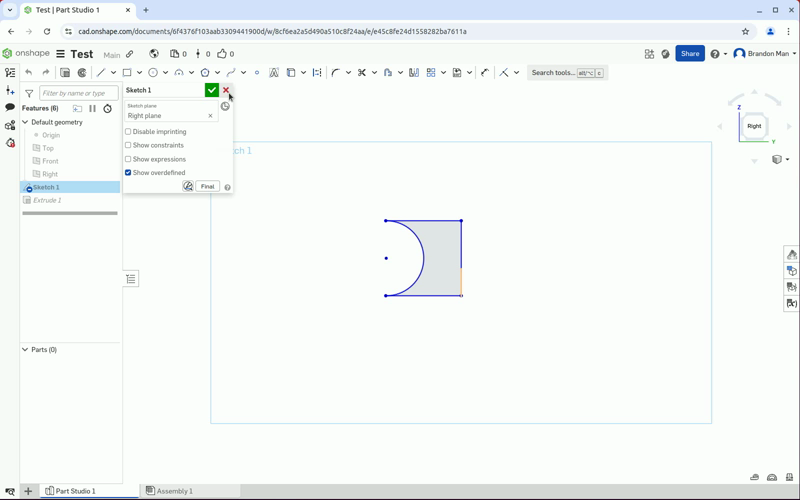
key(shift+s)
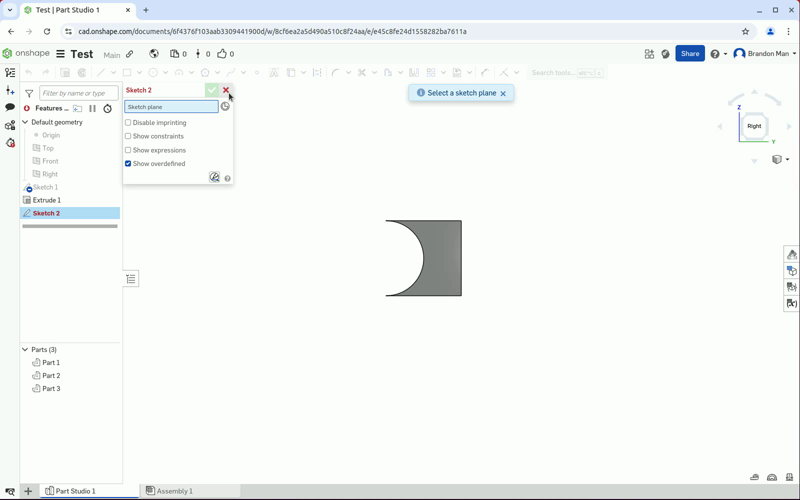
mouse_move(73, 176)
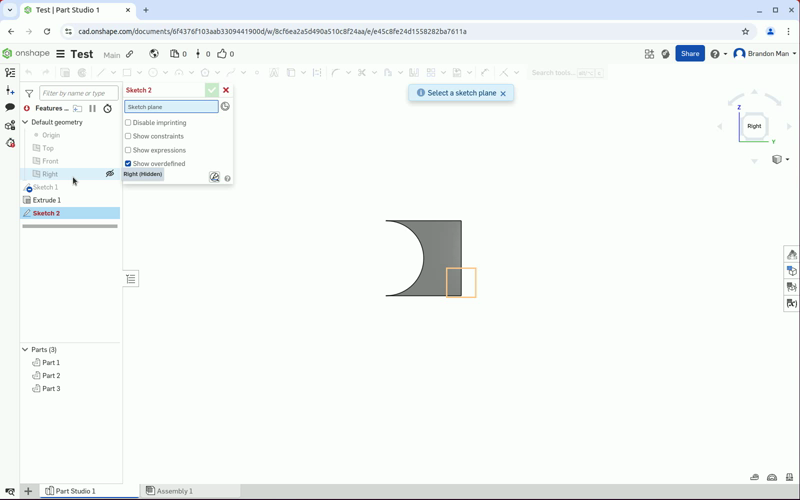
click(73, 176)
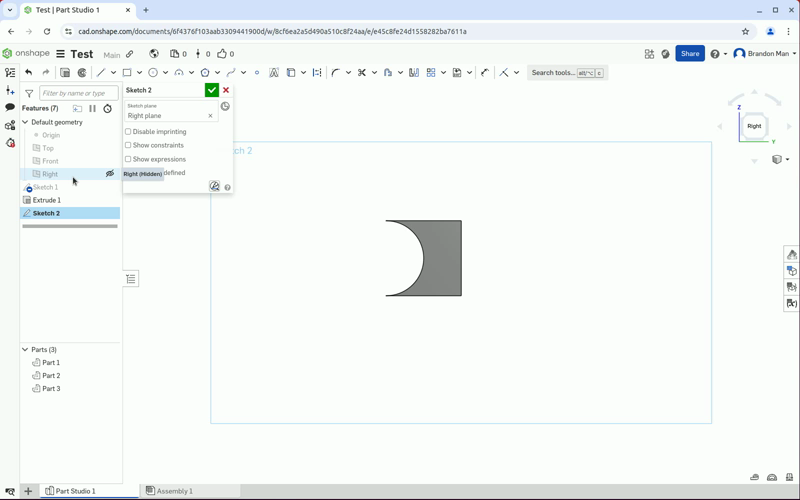
mouse_move(73, 352)
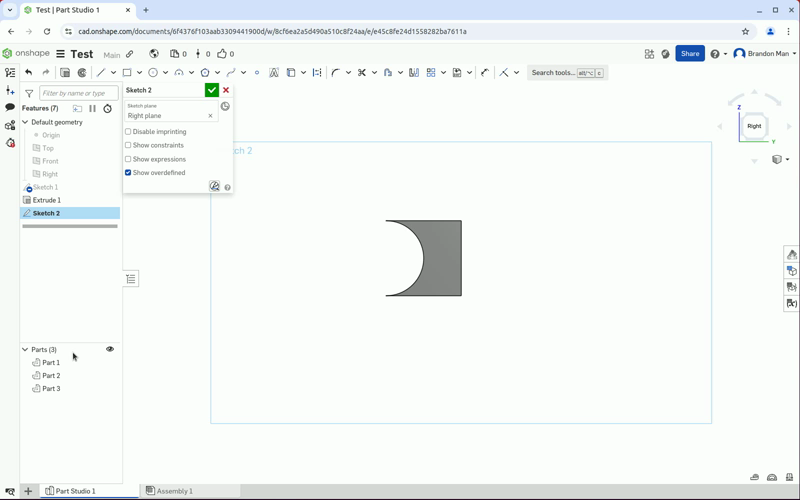
key(y)
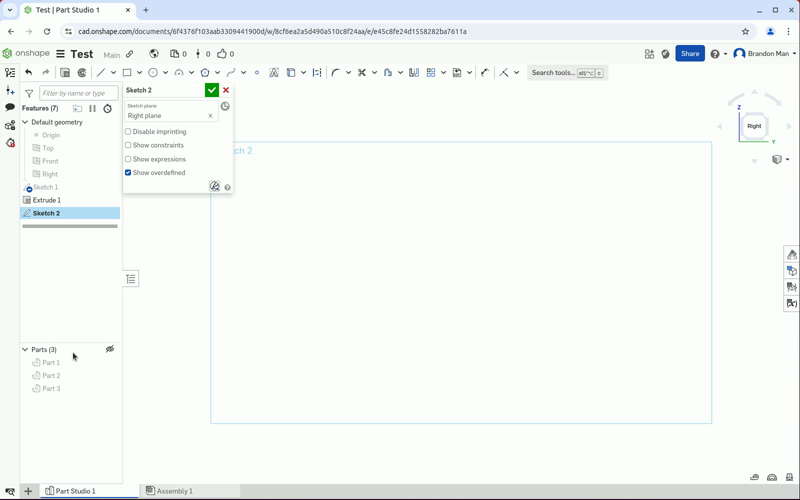
key(c)
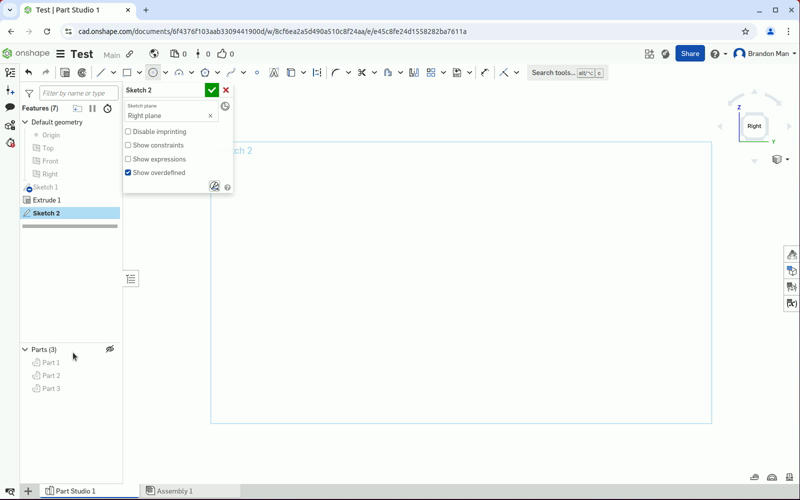
key_down(shift)
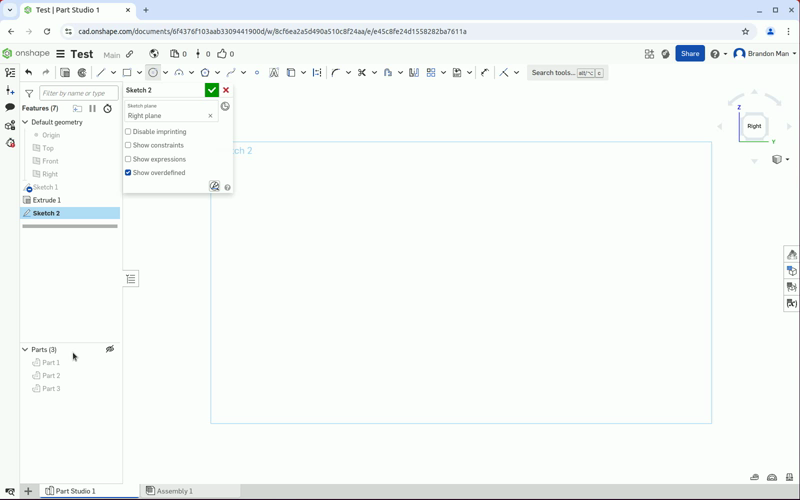
mouse_move(386, 258)
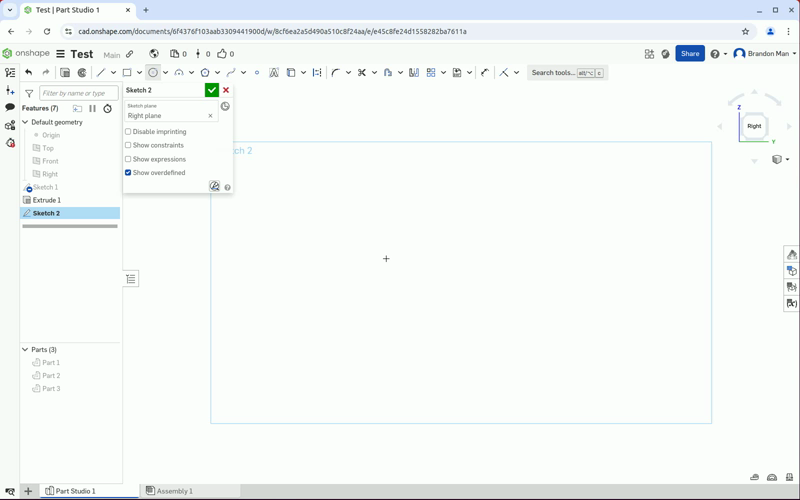
click(386, 258)
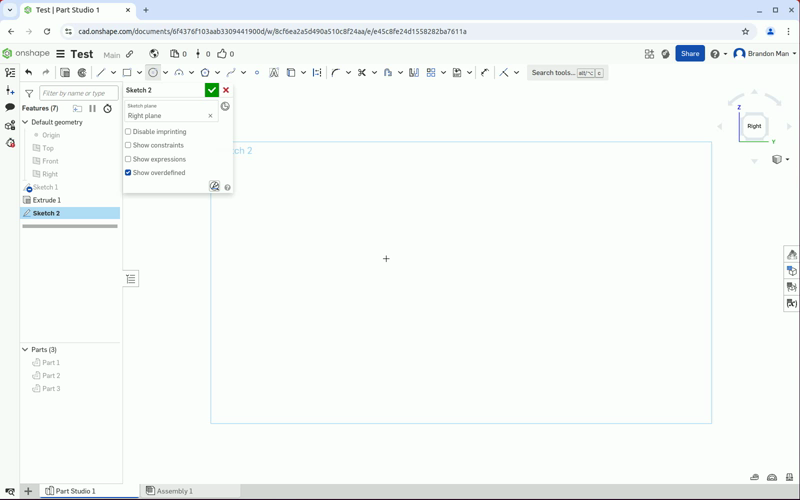
key_up(shift)
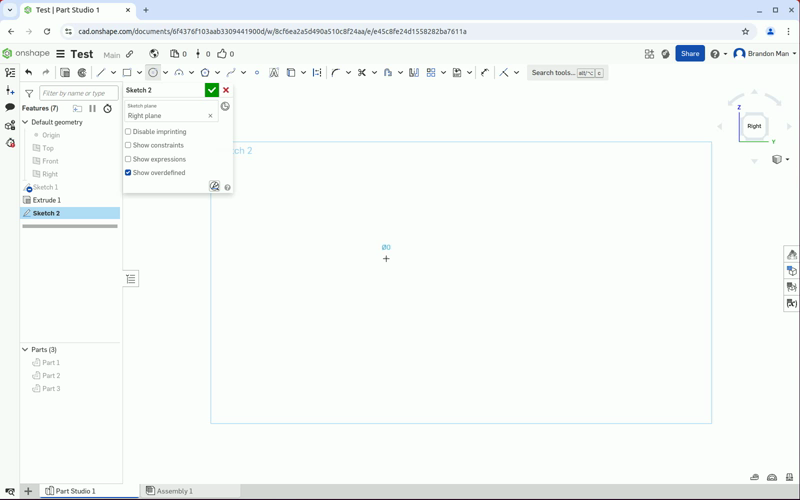
mouse_move(424, 258)
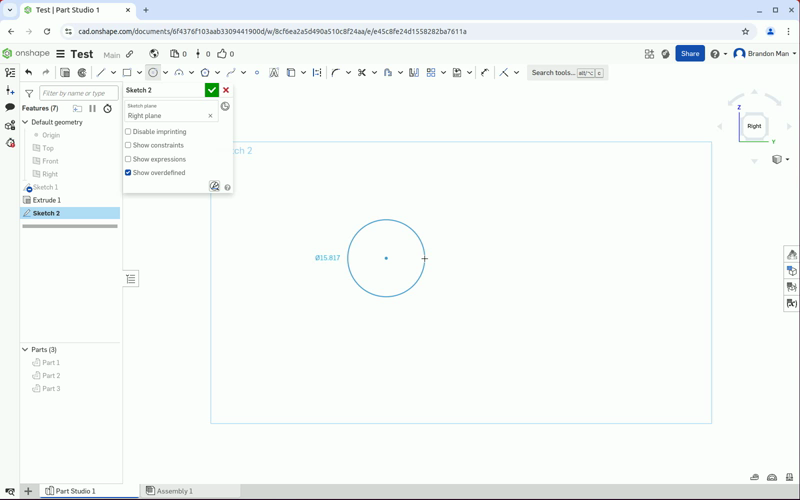
click(424, 258)
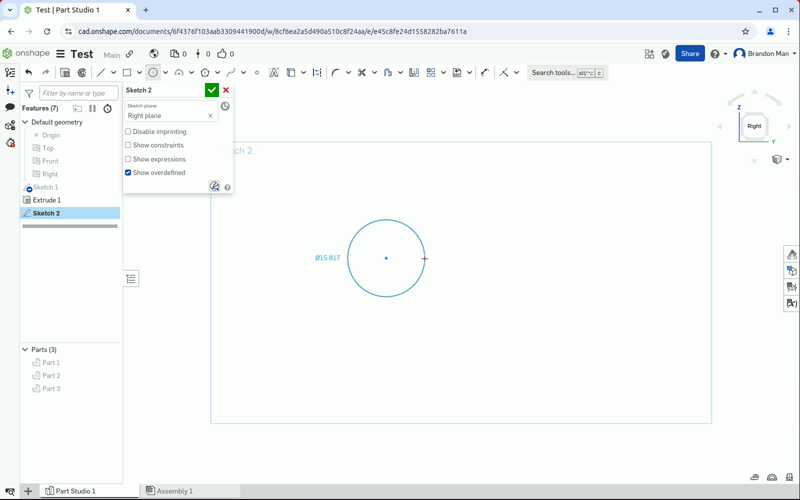
key(esc)
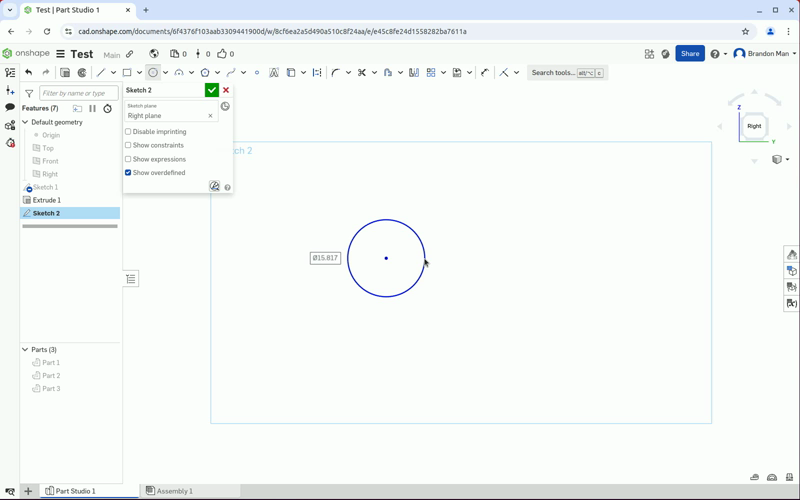
key(c)
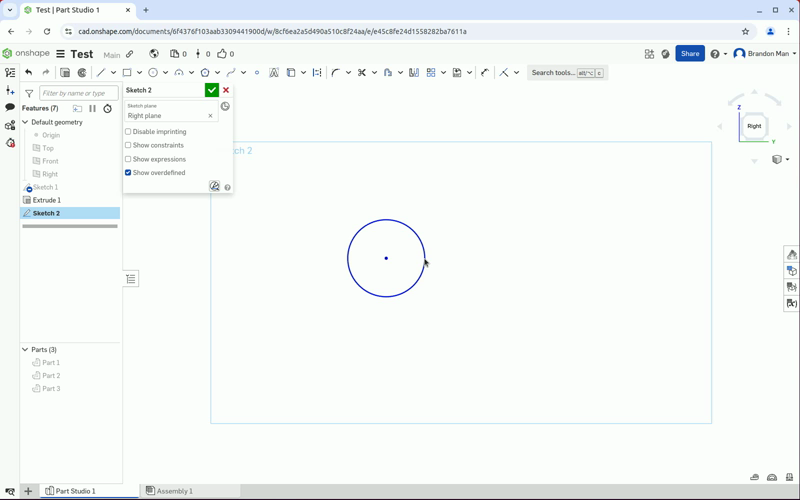
key_down(shift)
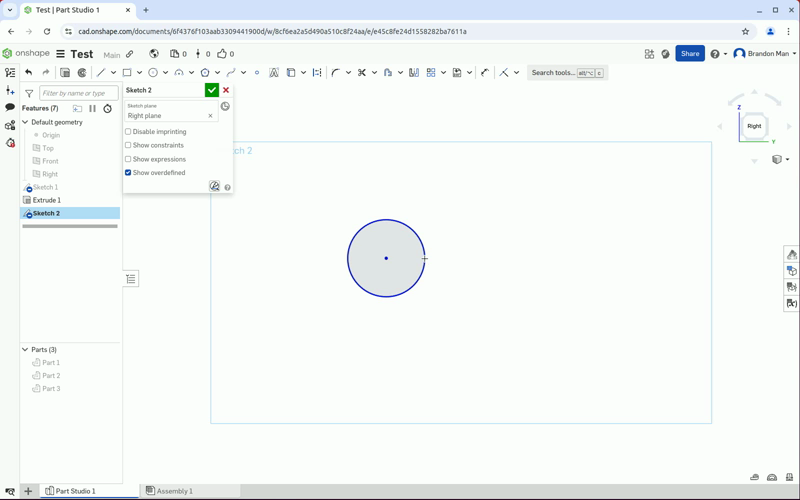
mouse_move(386, 258)
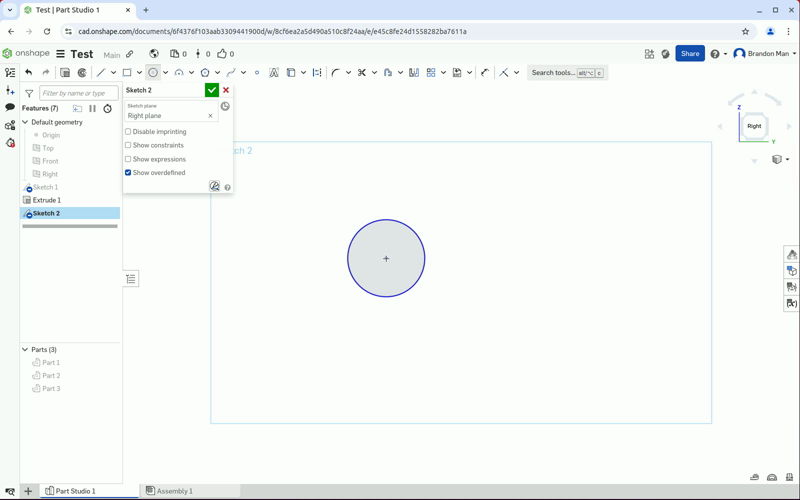
click(386, 258)
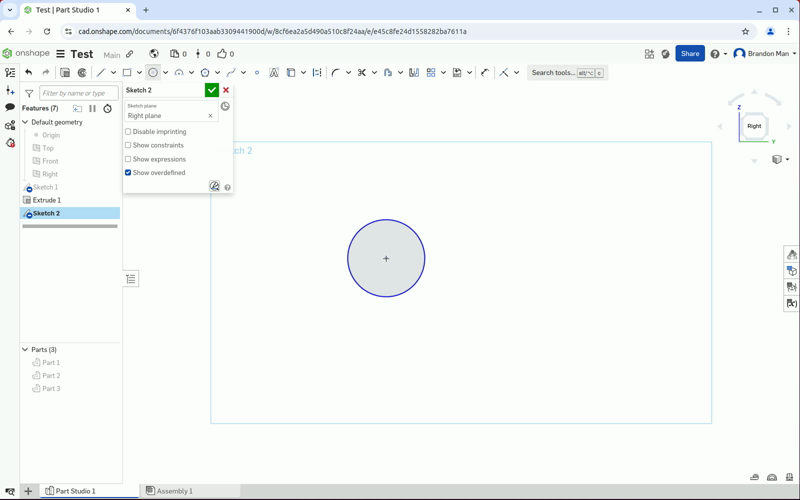
key_up(shift)
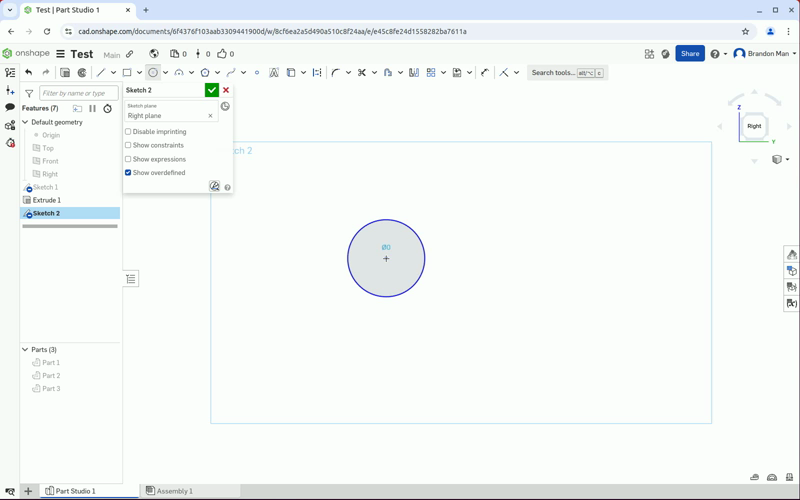
mouse_move(419, 258)
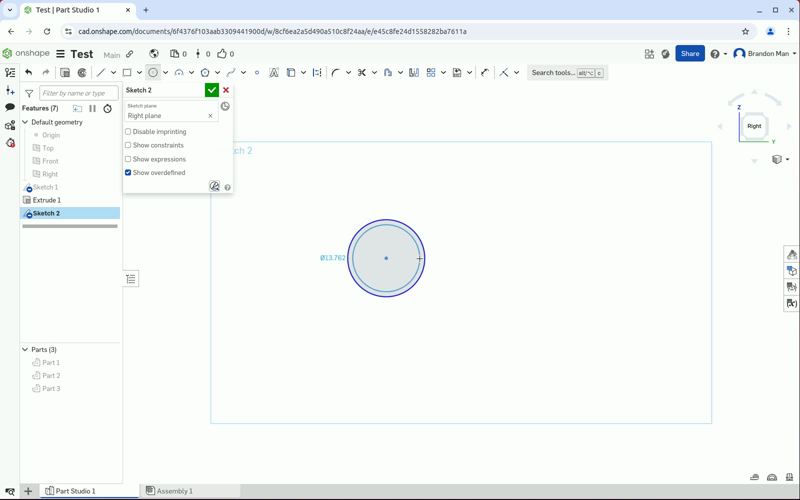
click(419, 258)
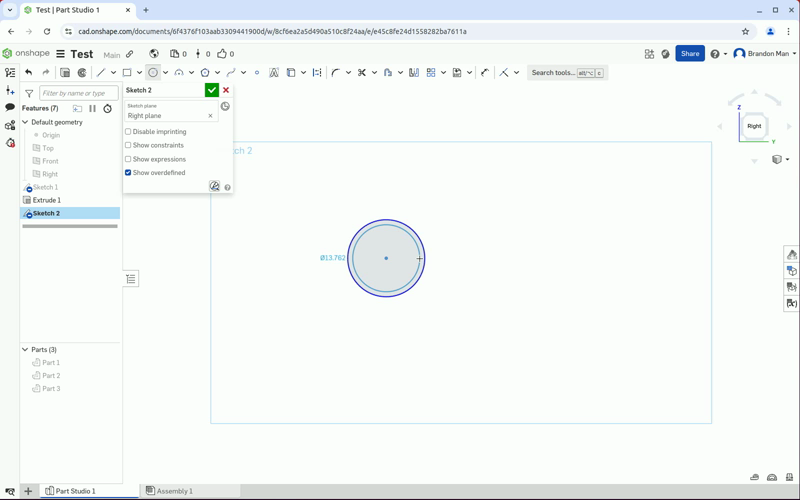
key(esc)
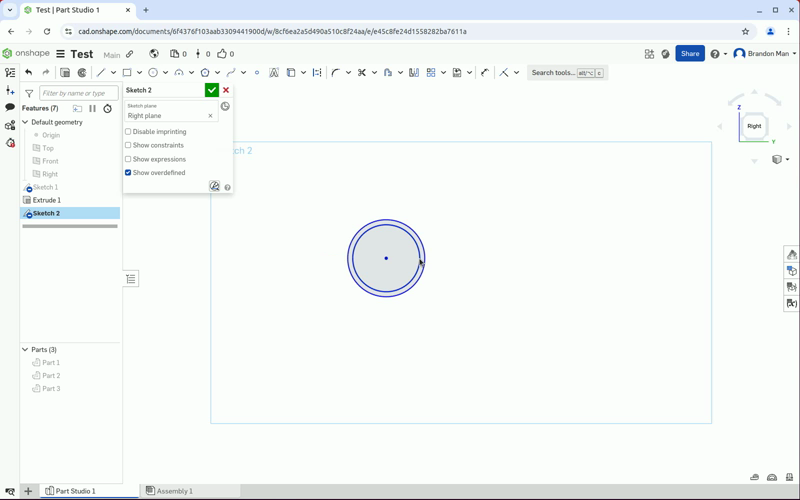
mouse_move(351, 247)
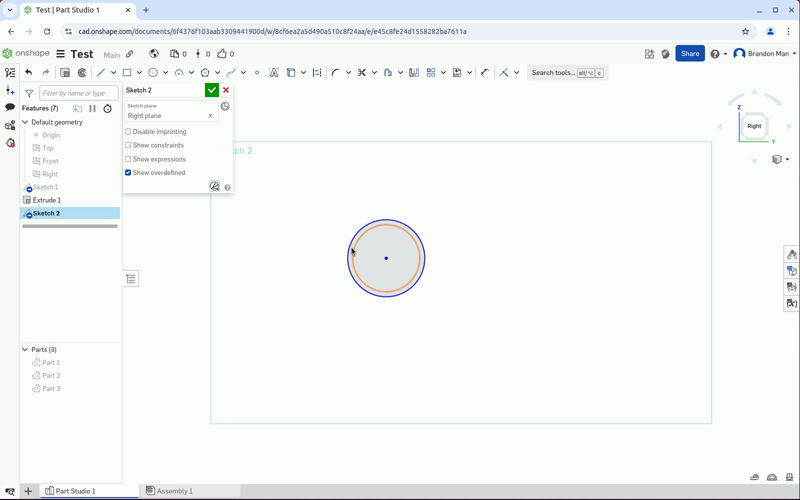
scroll(6)
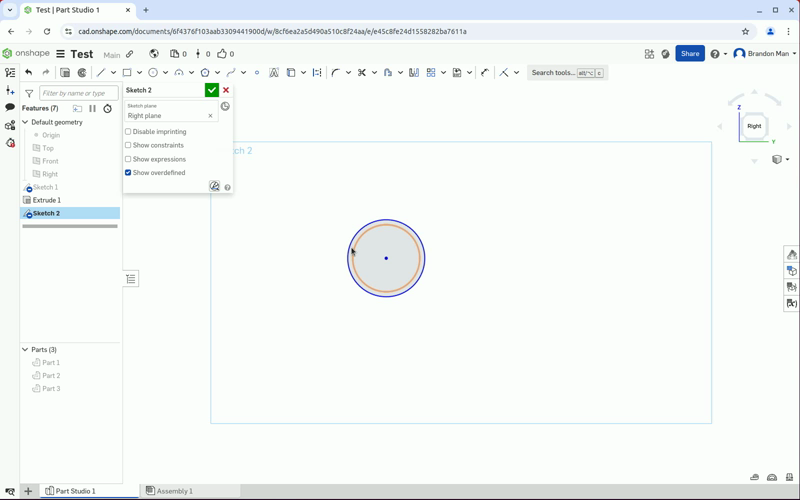
scroll(6)
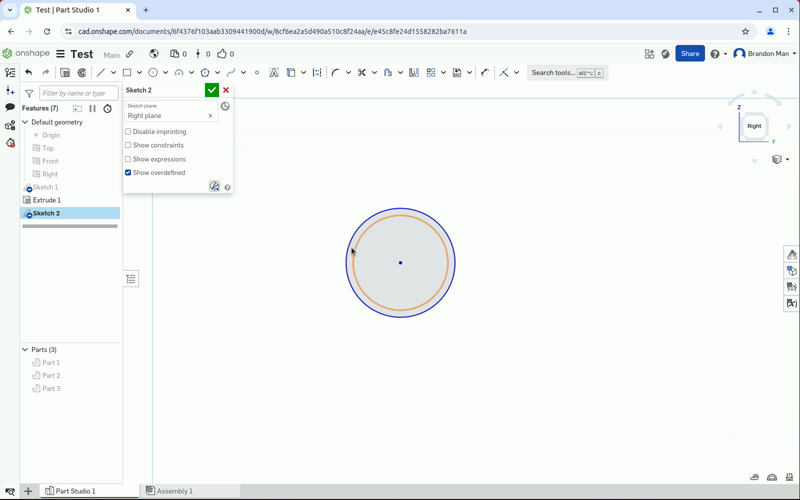
scroll(6)
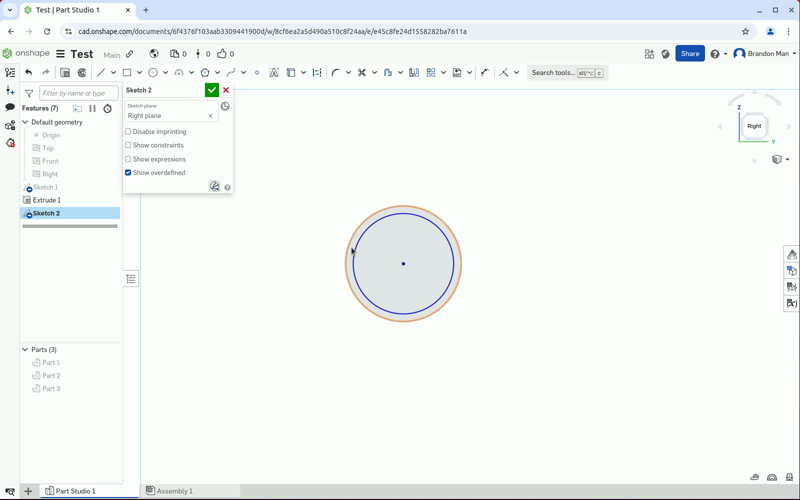
scroll(6)
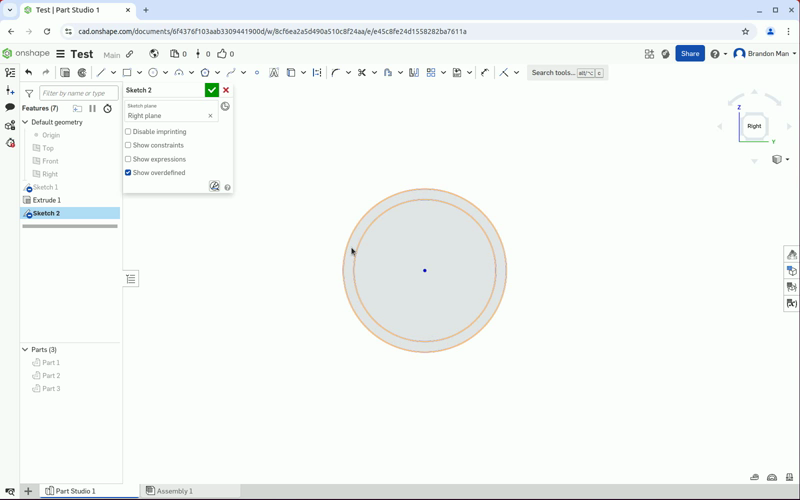
scroll(6)
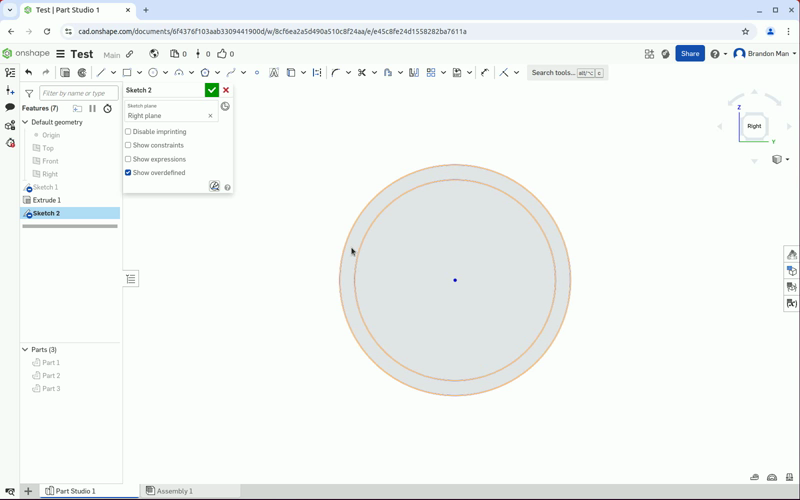
scroll(6)
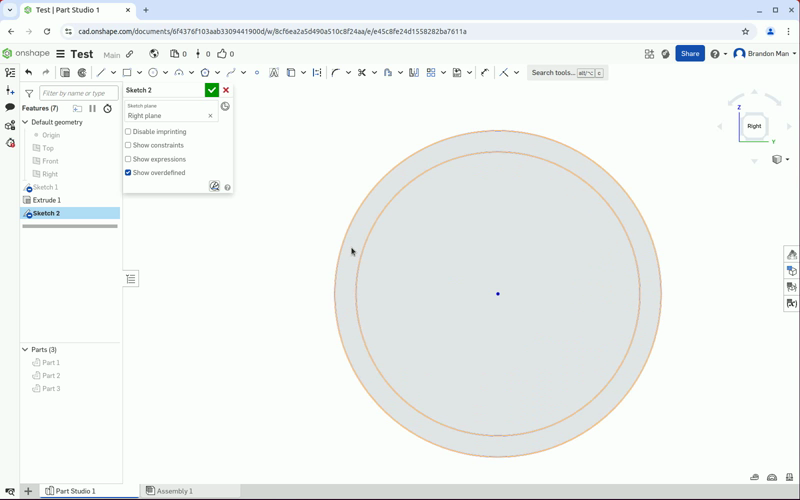
scroll(6)
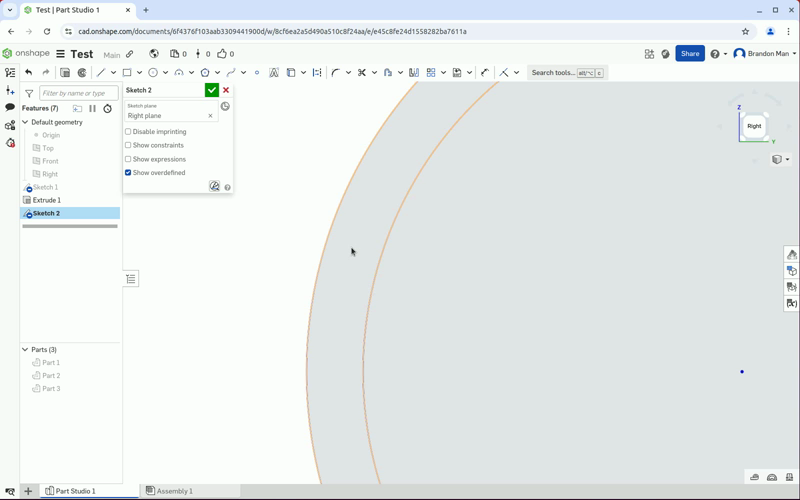
click(351, 247)
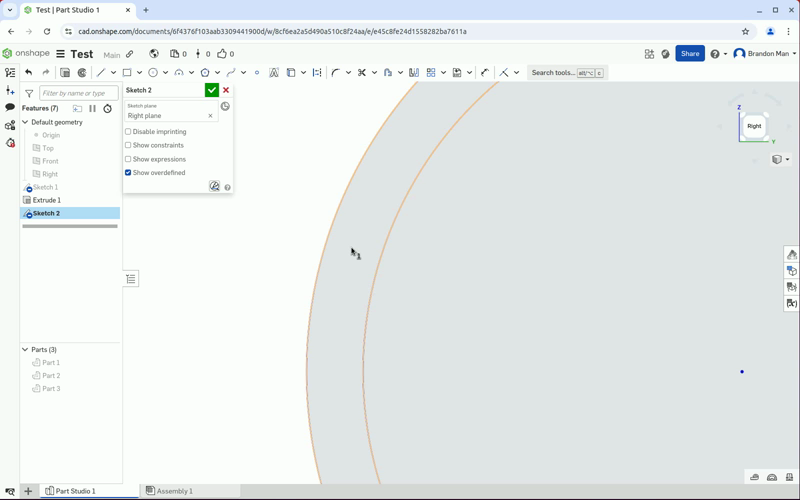
scroll(-6)
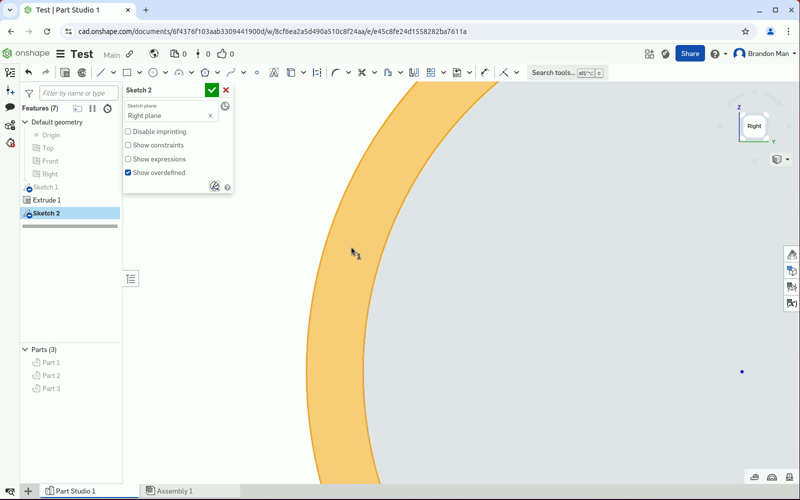
scroll(-6)
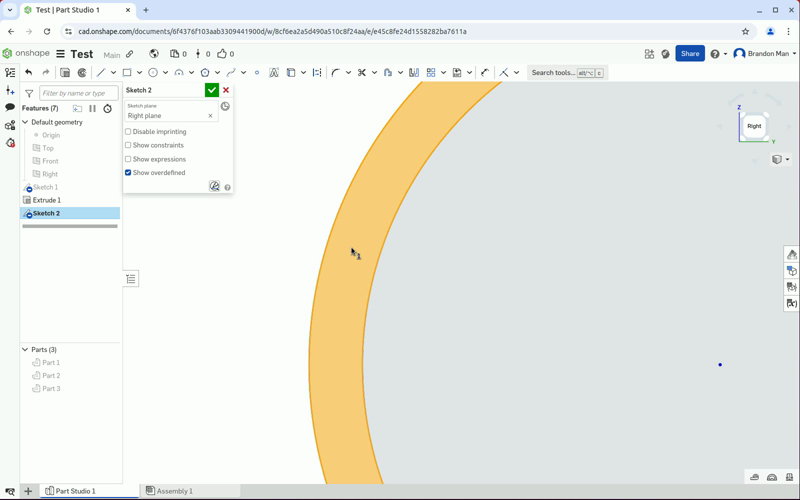
scroll(-6)
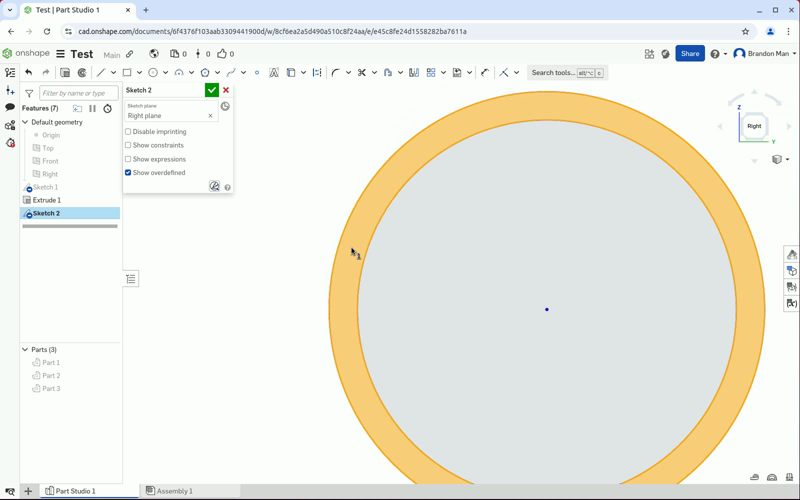
scroll(-6)
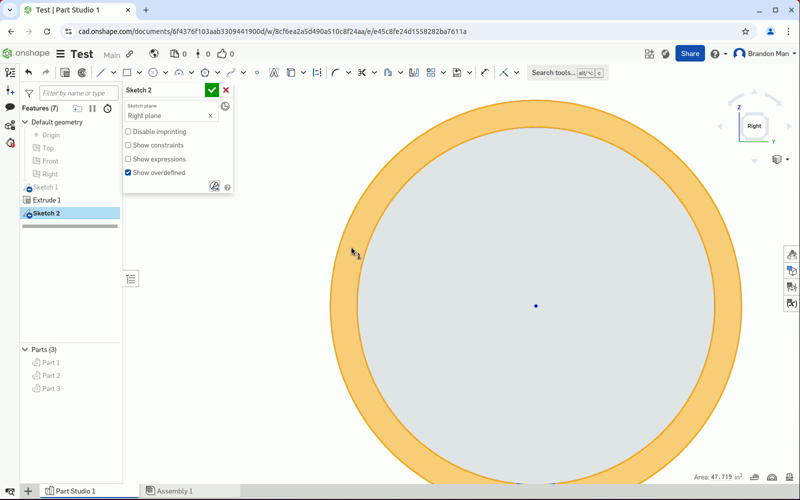
scroll(-6)
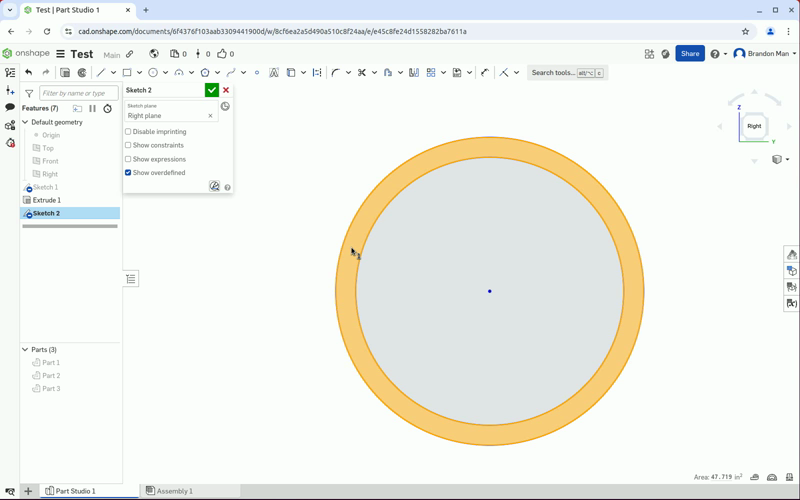
scroll(-6)
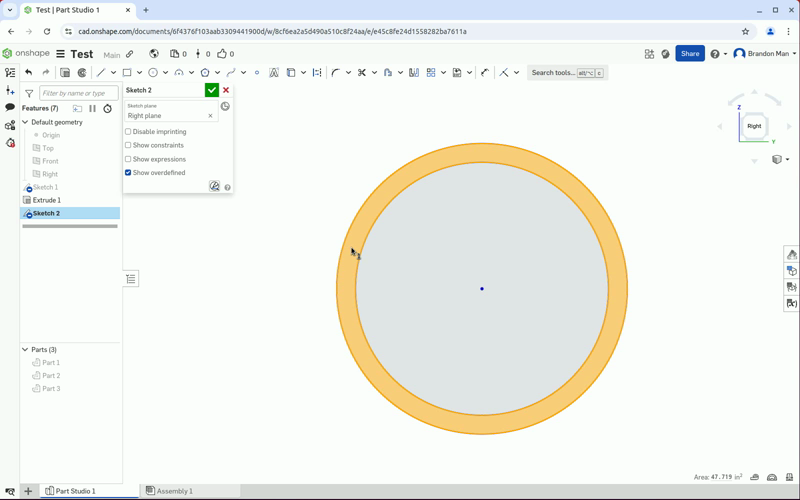
scroll(-6)
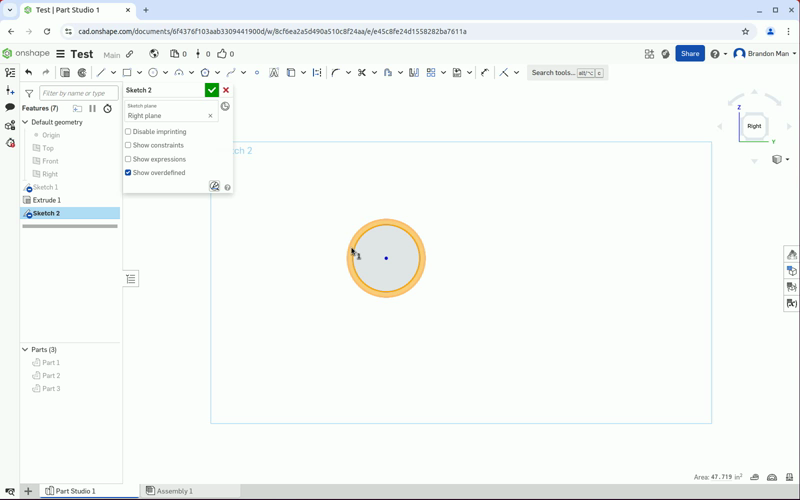
mouse_move(73, 352)
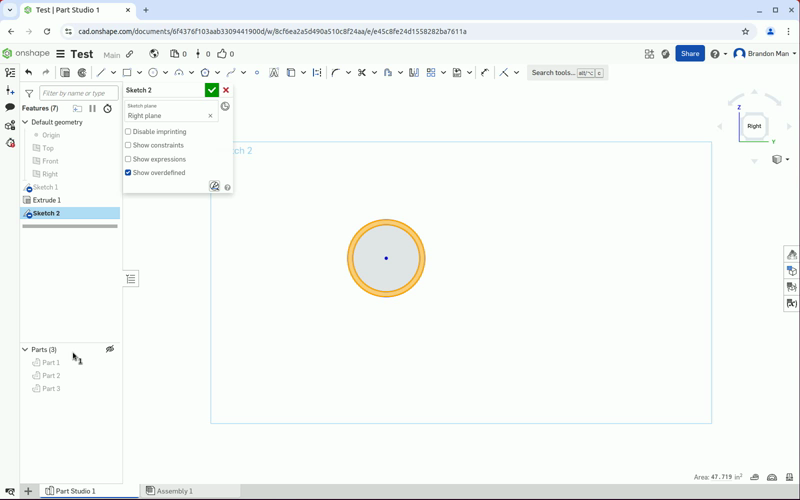
key(shift+y)
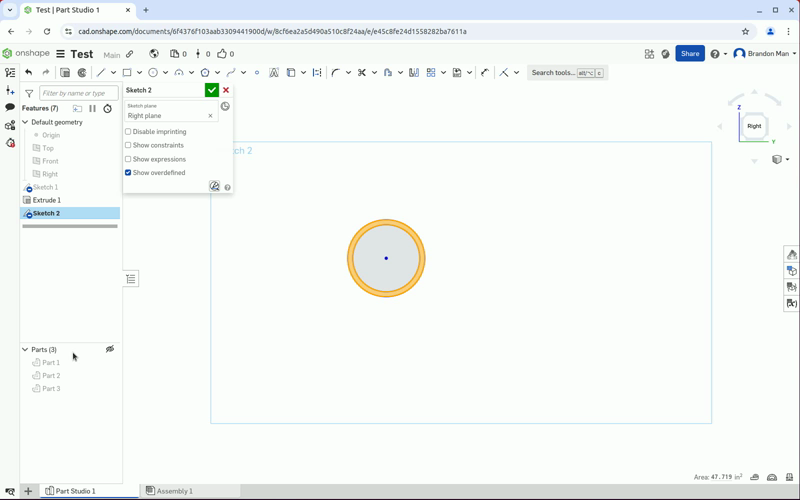
key(shift+e)
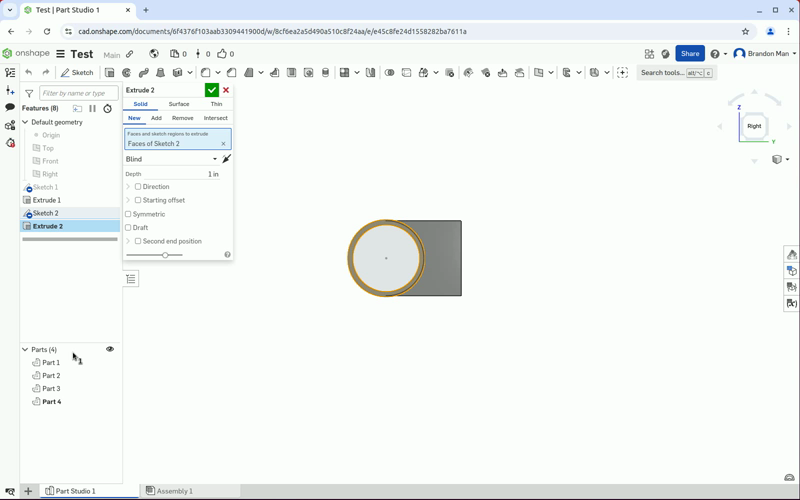
mouse_move(143, 106)
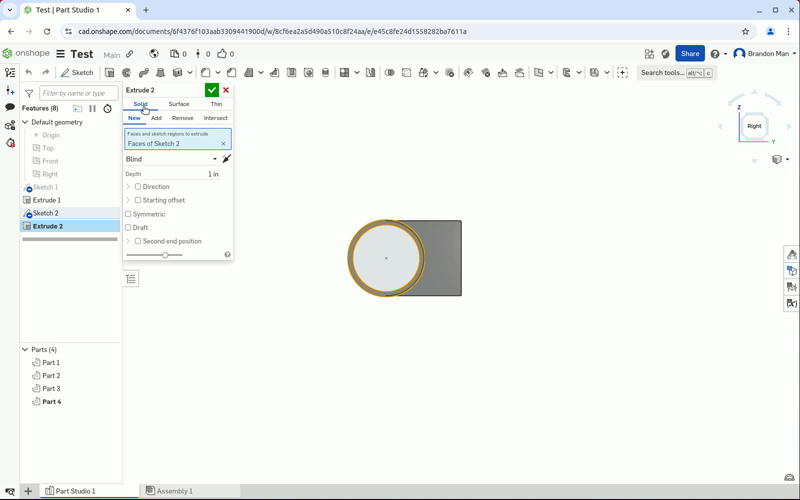
click(143, 106)
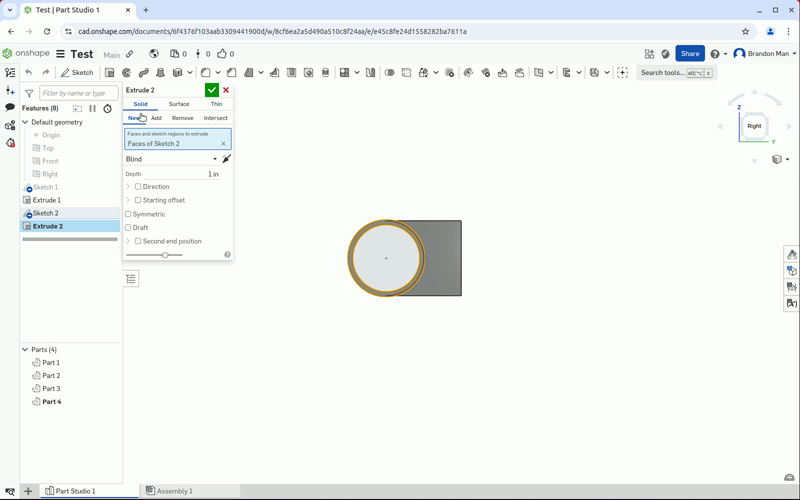
mouse_move(137, 120)
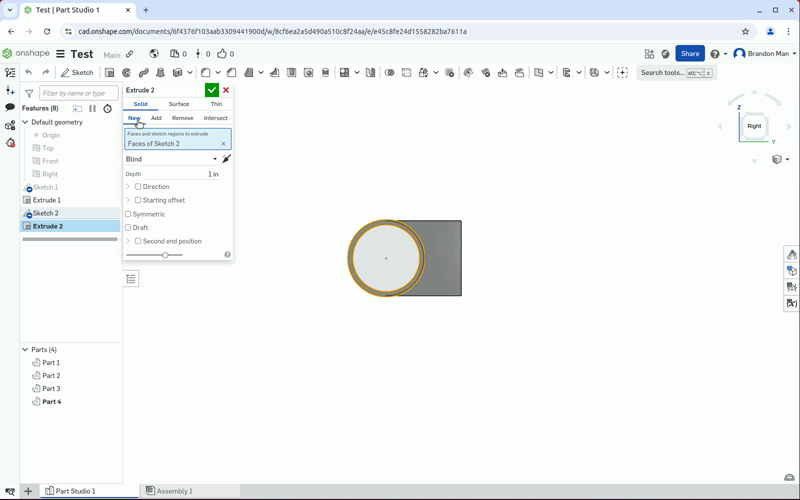
click(137, 120)
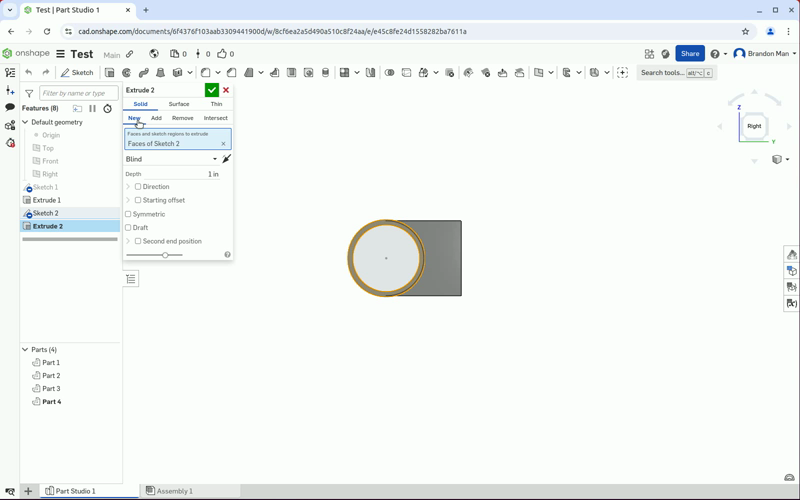
key(tab, 4)
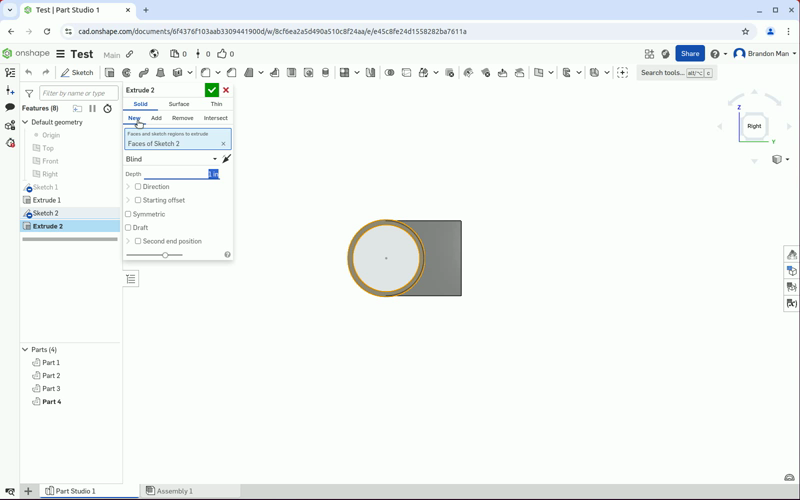
text(3.851)
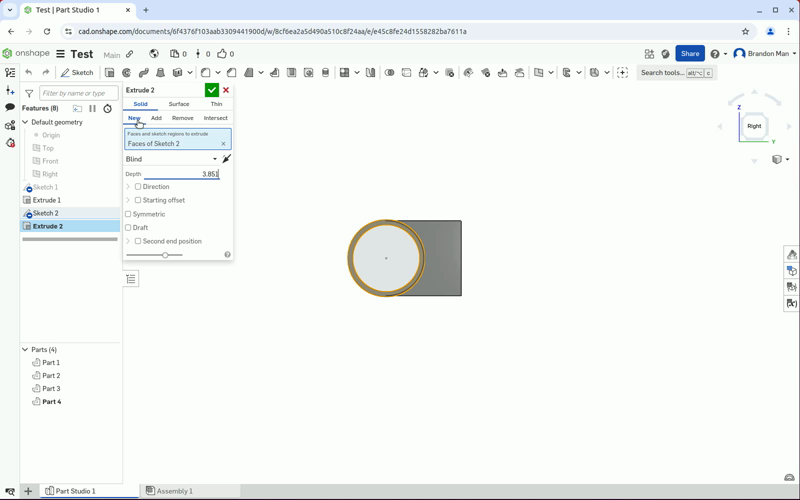
key(enter)
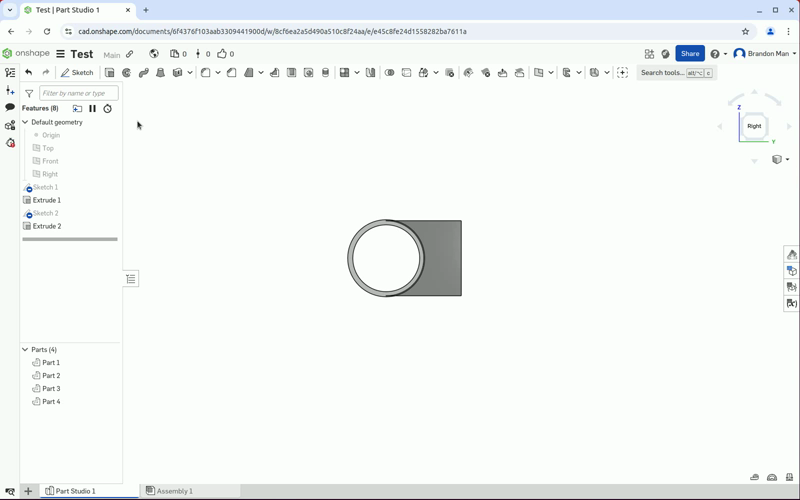
key(shift+h)
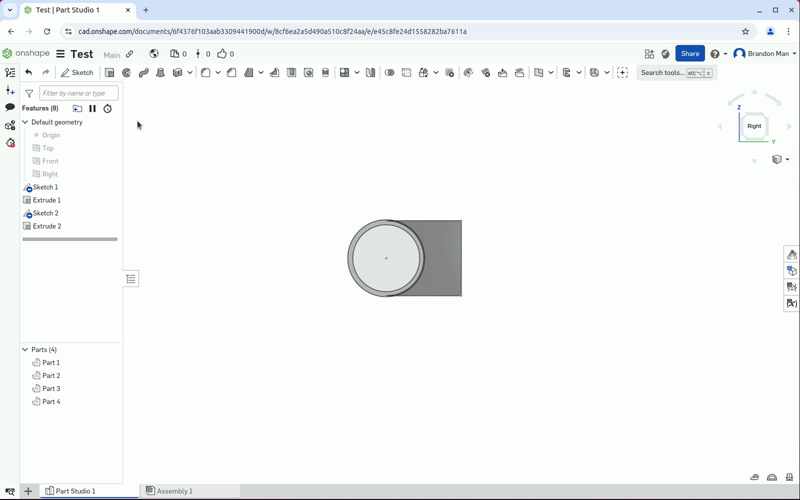
key(shift+h)
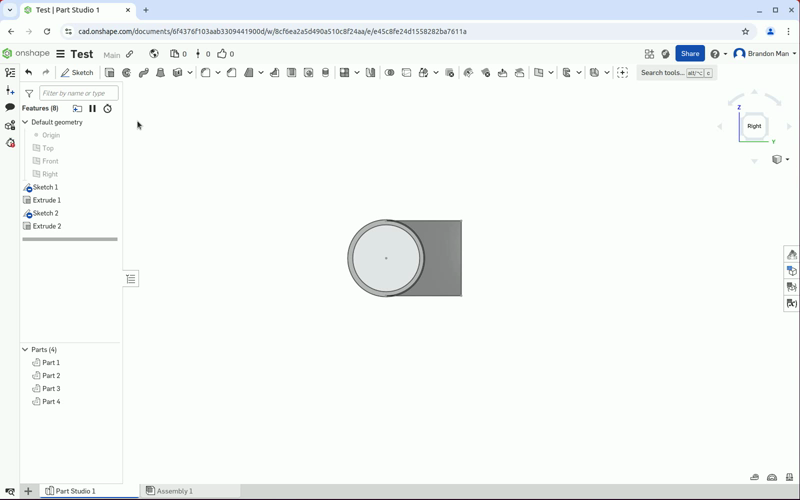
key(shift+7)
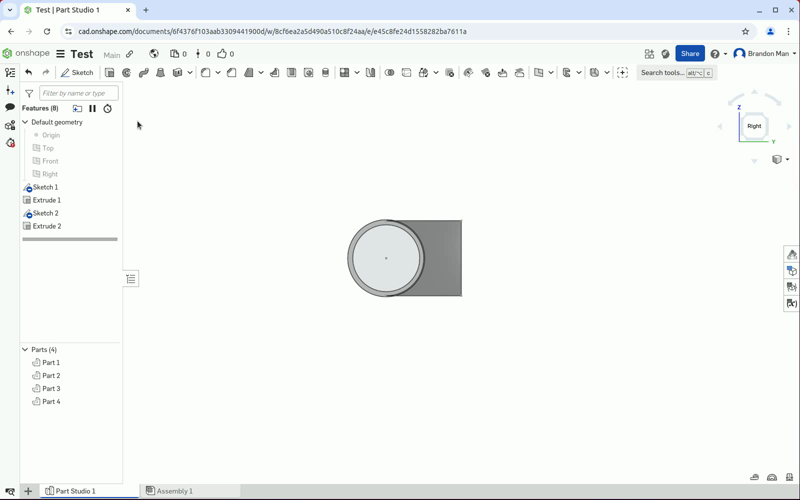
key(right, 2)
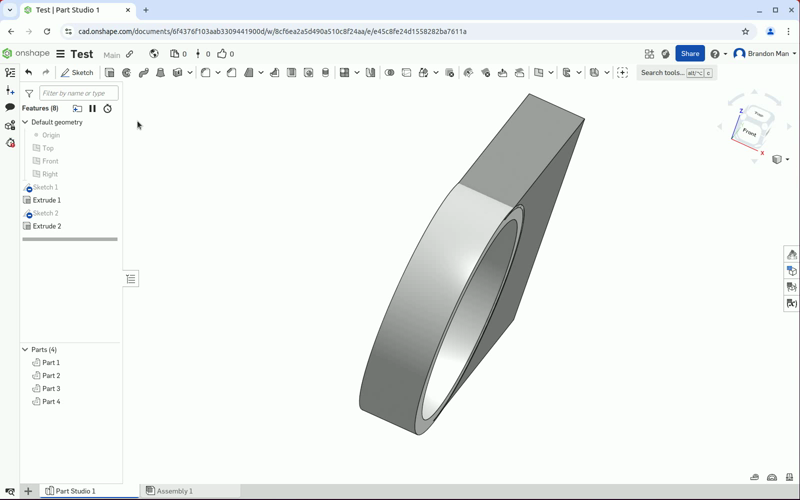
key(down, 2)
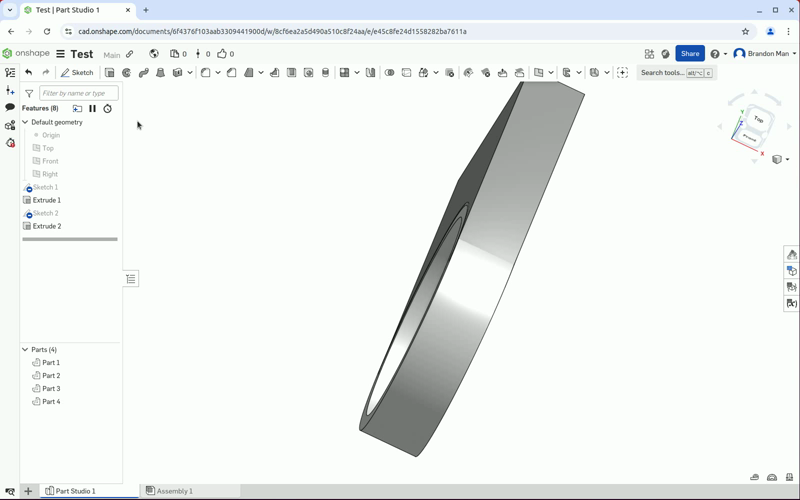
key(up, 2)
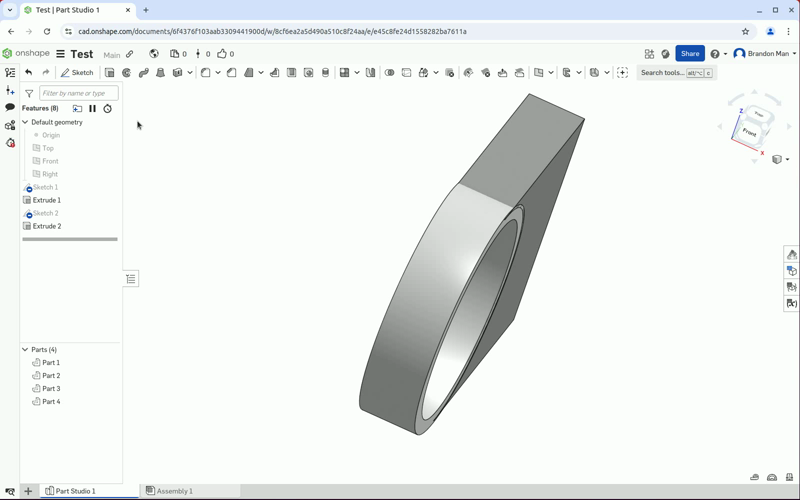
key(left, 2)
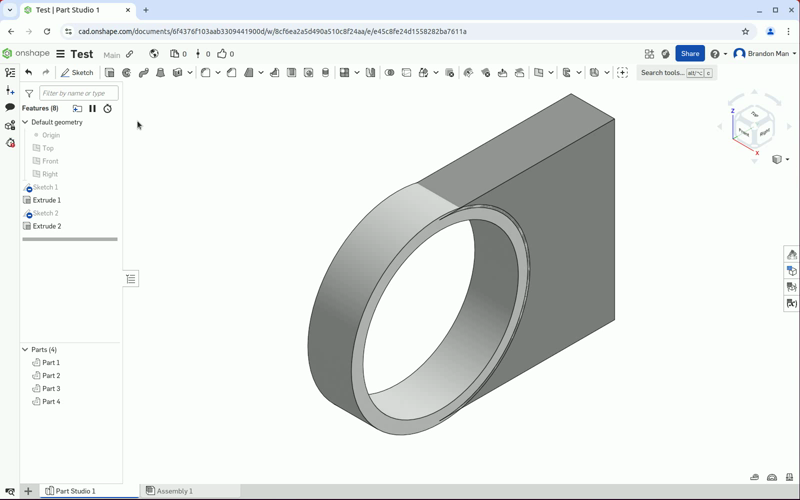
mouse_move(73, 189)
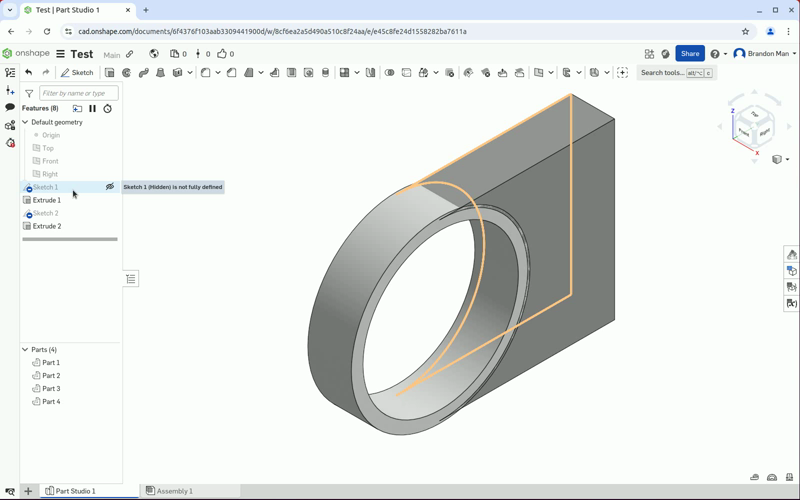
click(73, 189)